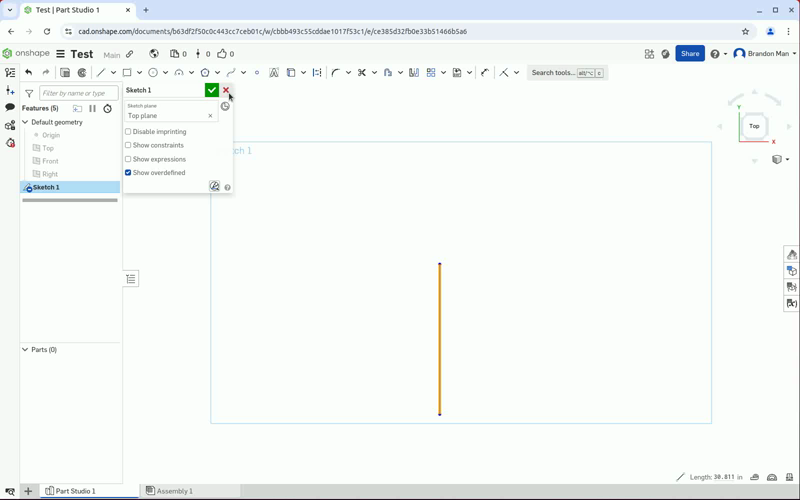
key(shift+h)
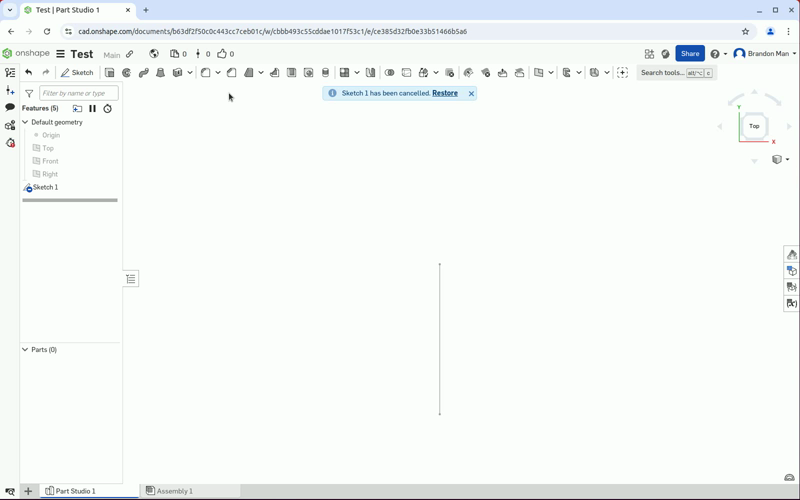
mouse_move(73, 352)
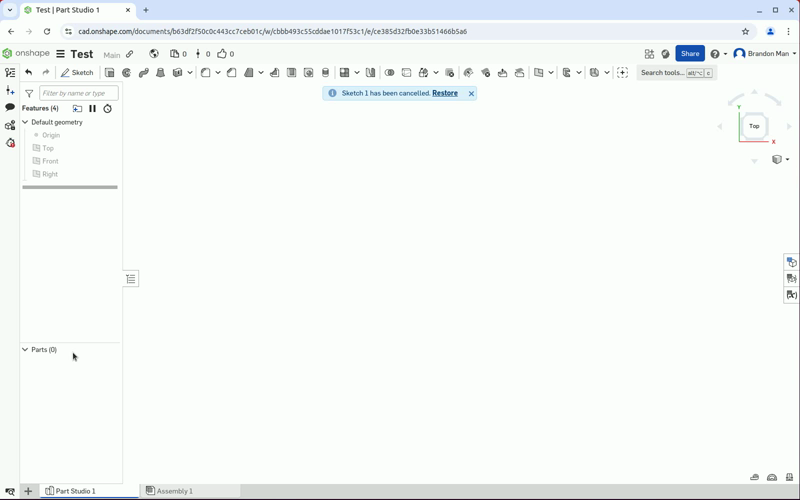
key(y)
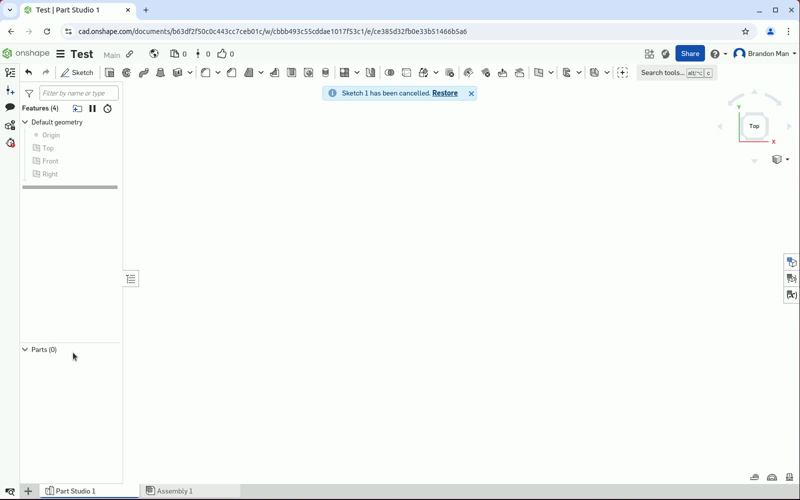
key(shift+p)
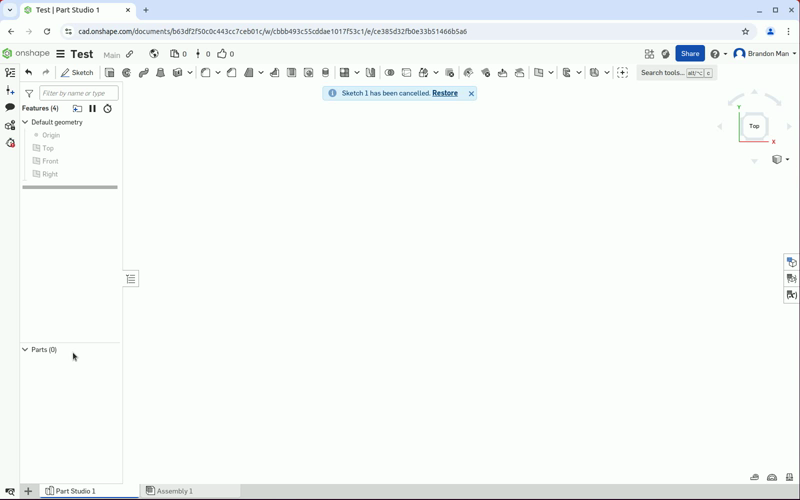
key(space)
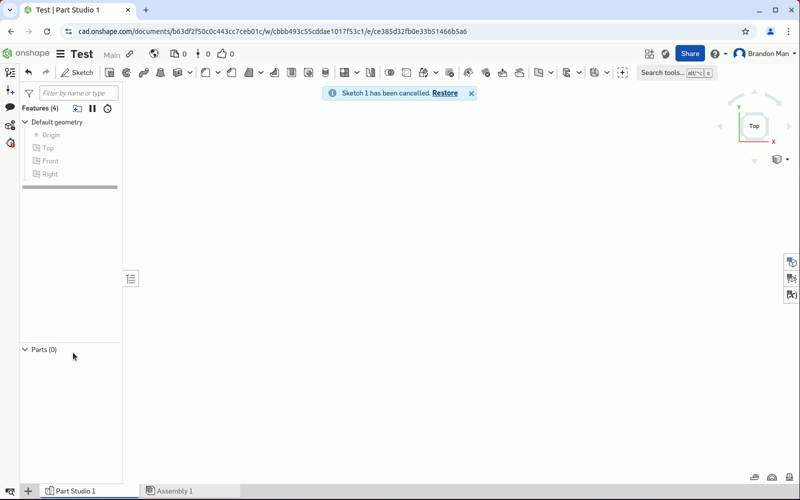
key_down(shift)
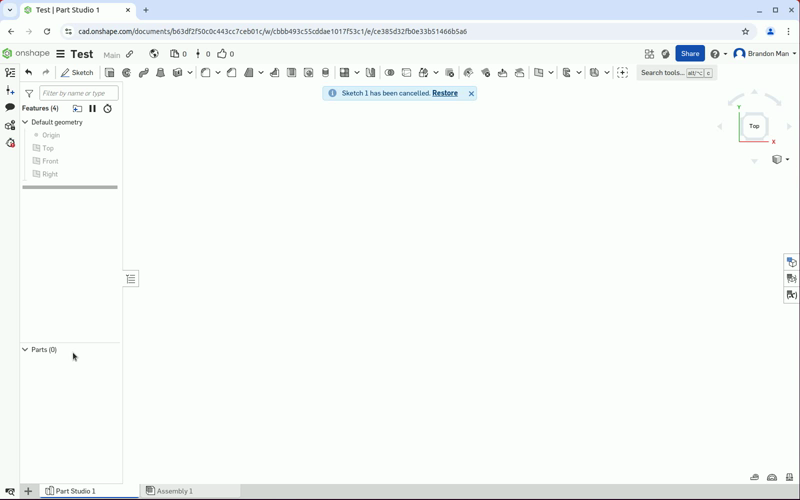
key(up)
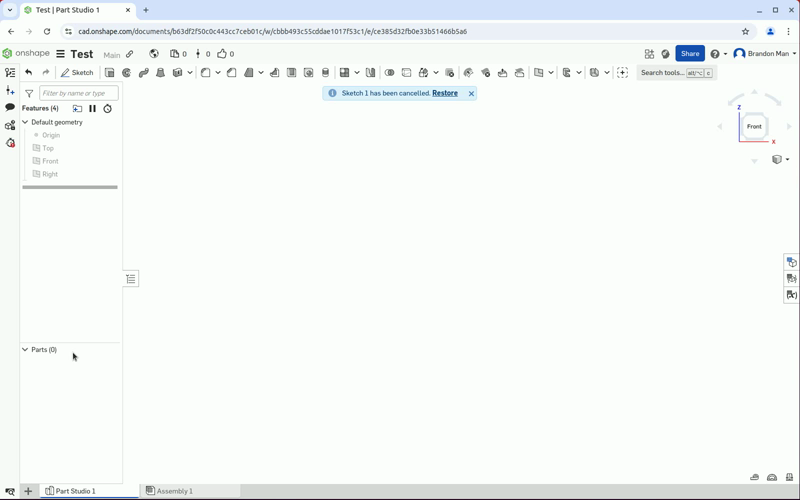
key_up(shift)
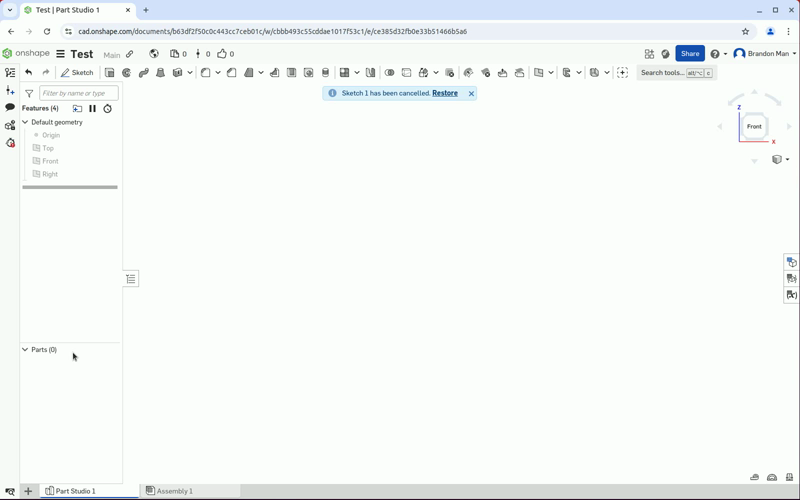
mouse_move(73, 352)
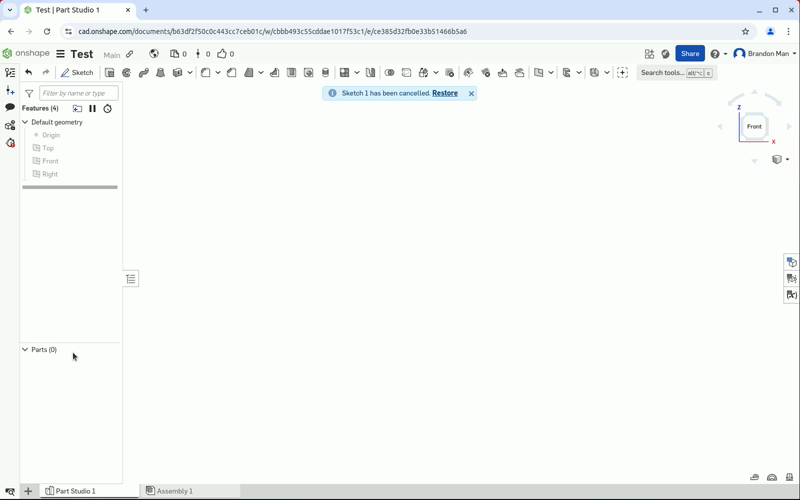
key(shift+y)
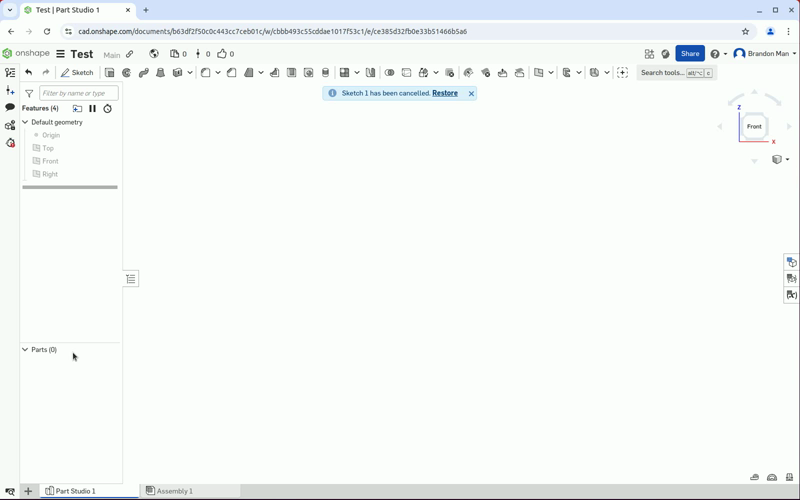
key(shift+s)
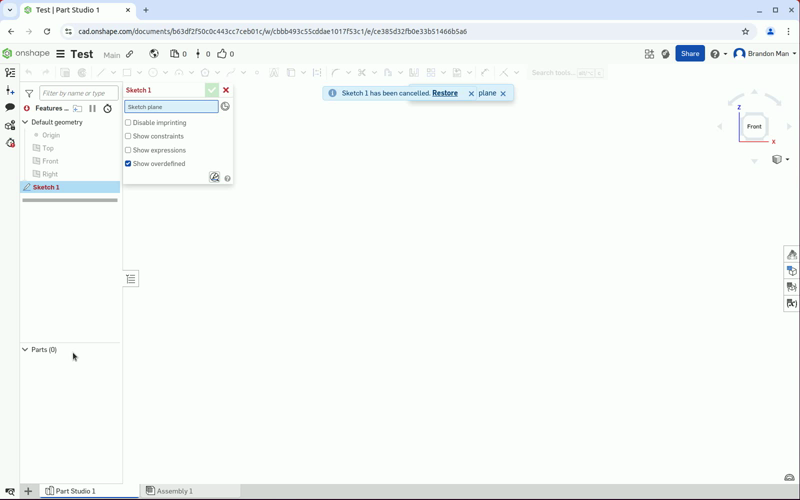
mouse_move(73, 163)
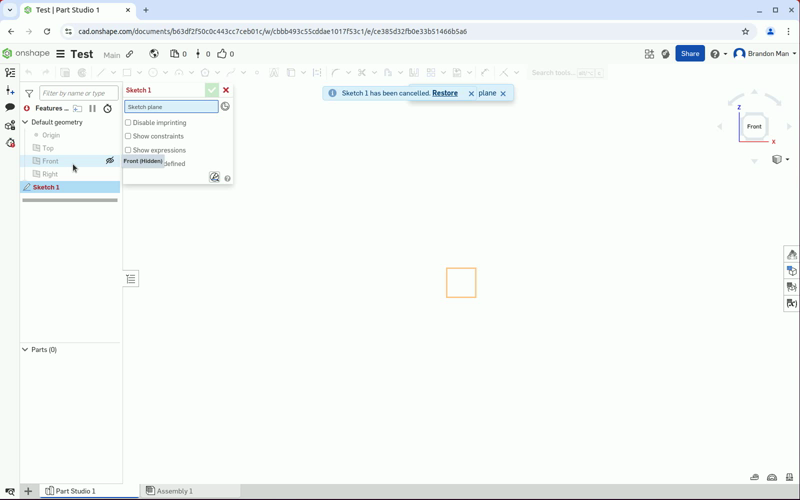
click(73, 163)
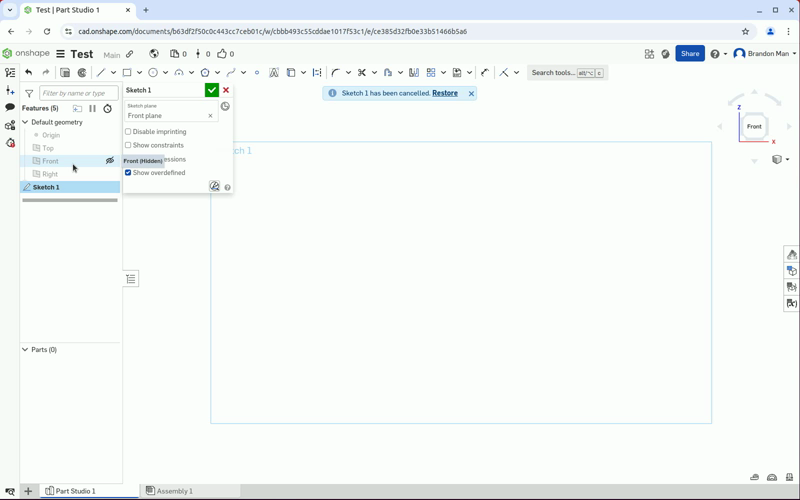
mouse_move(73, 352)
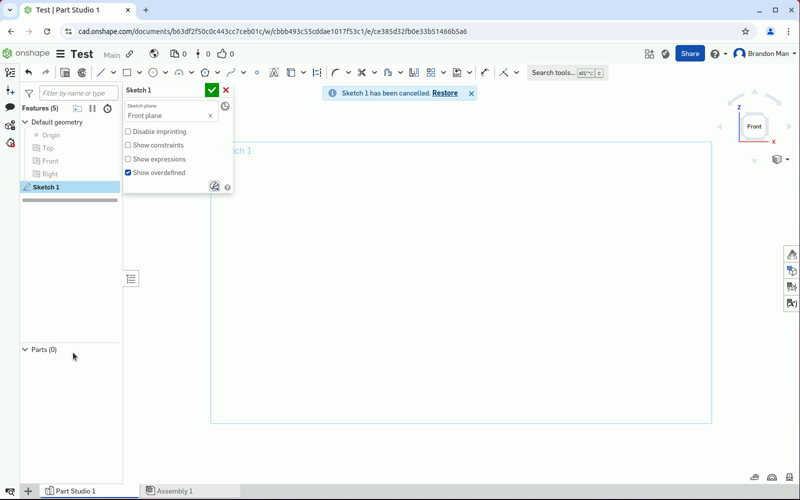
key(y)
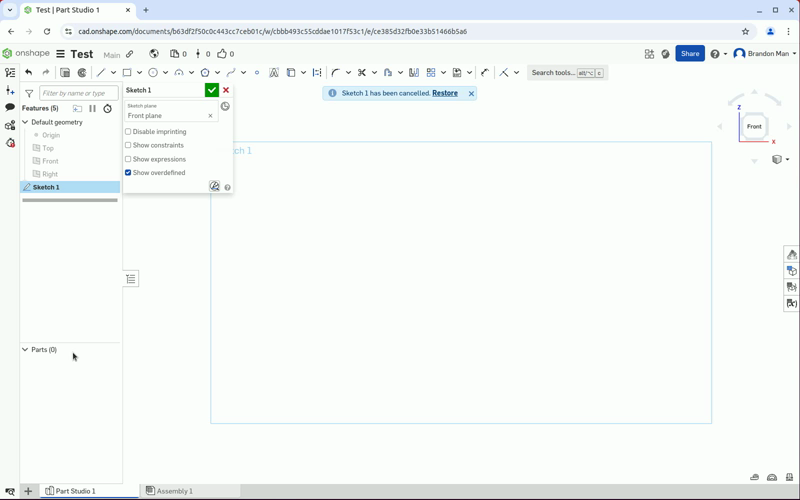
key(c)
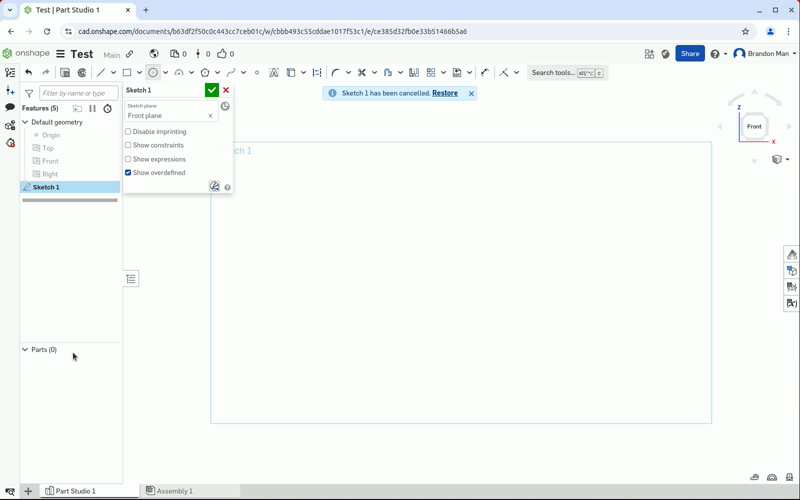
key_down(shift)
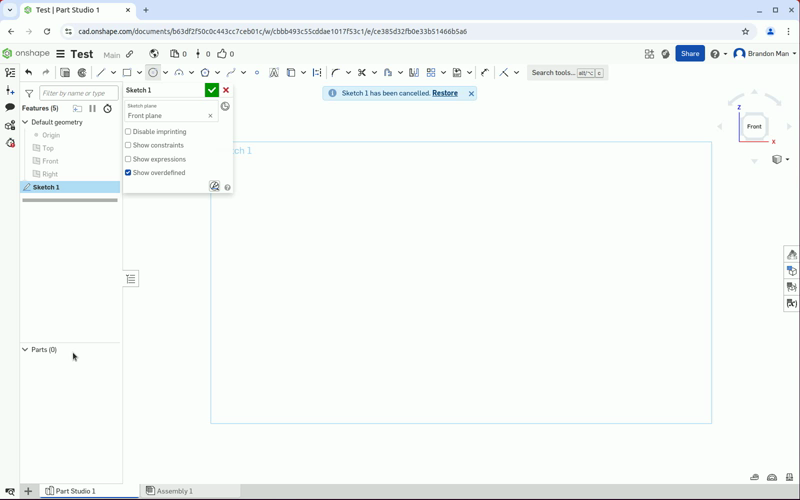
mouse_move(504, 231)
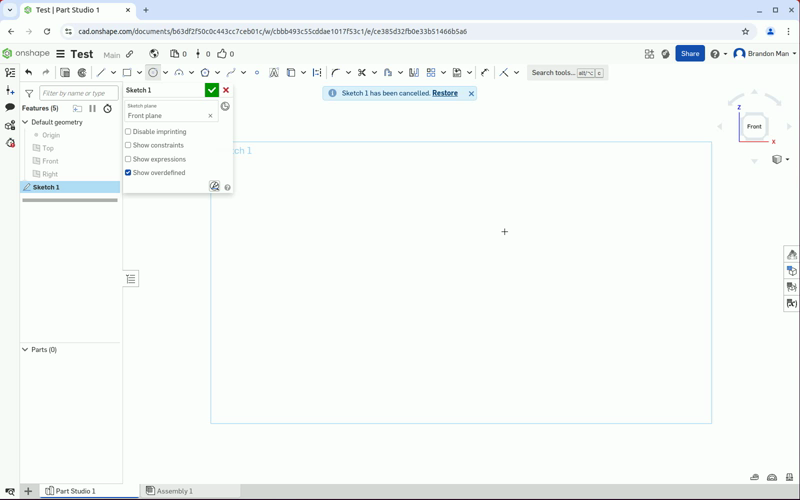
click(504, 231)
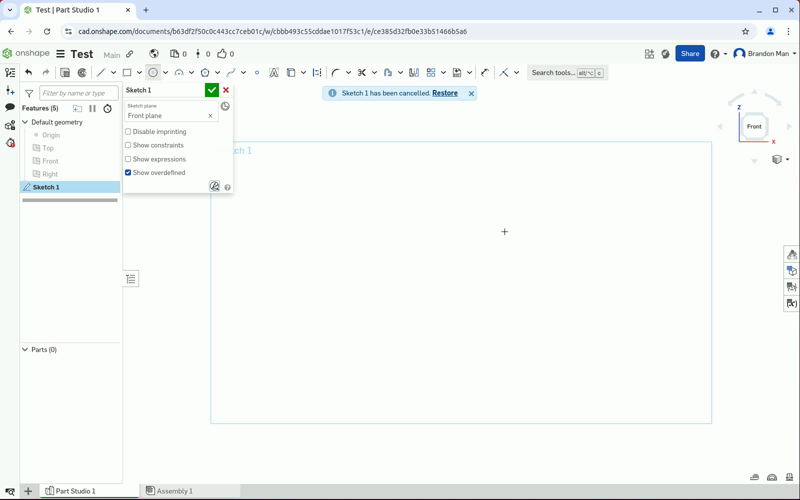
key_up(shift)
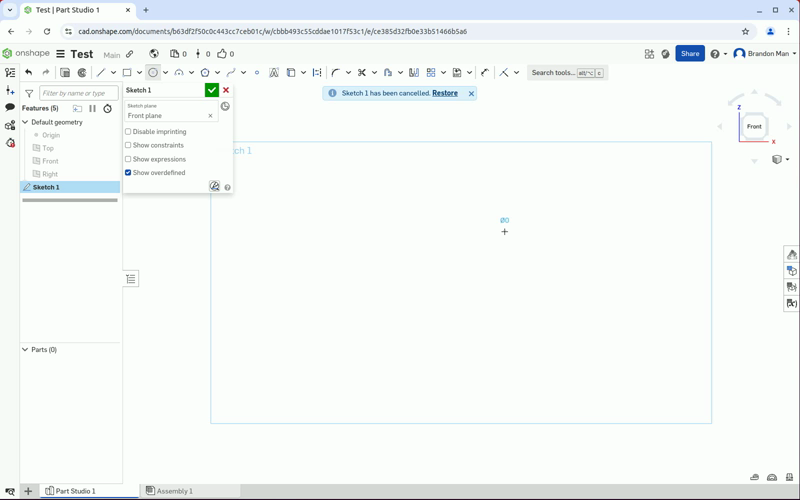
mouse_move(566, 231)
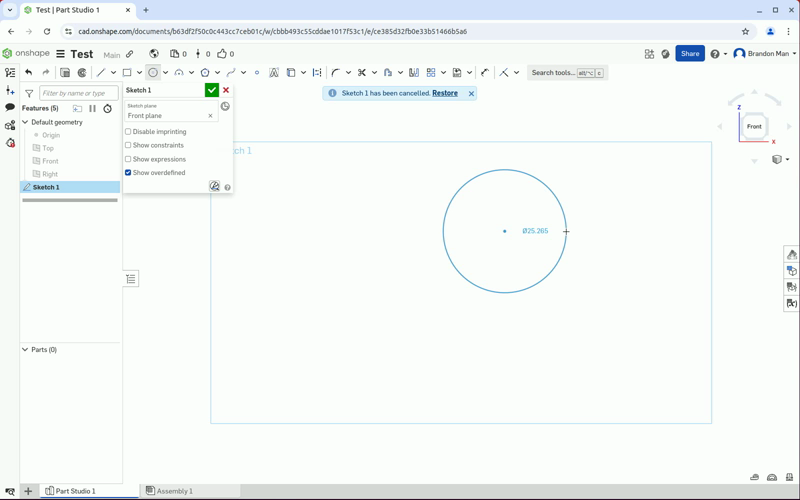
click(566, 231)
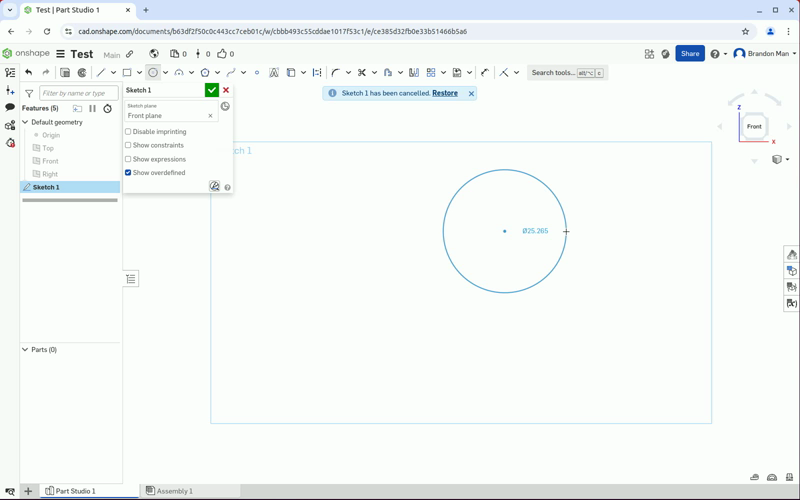
key(esc)
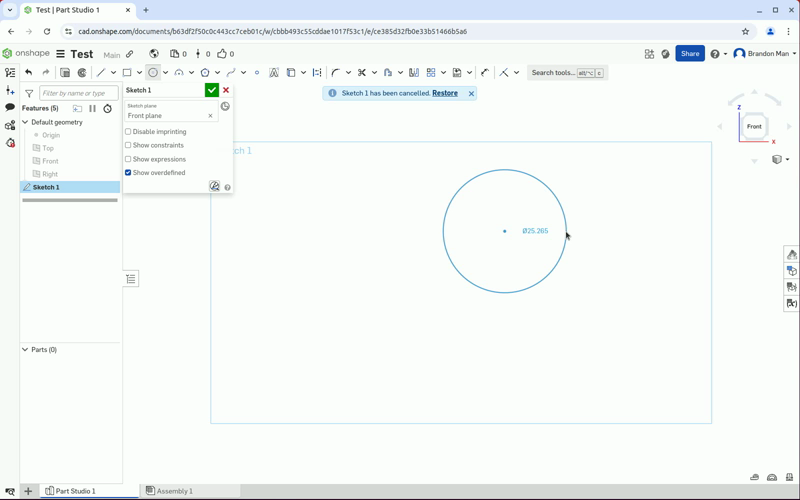
key(c)
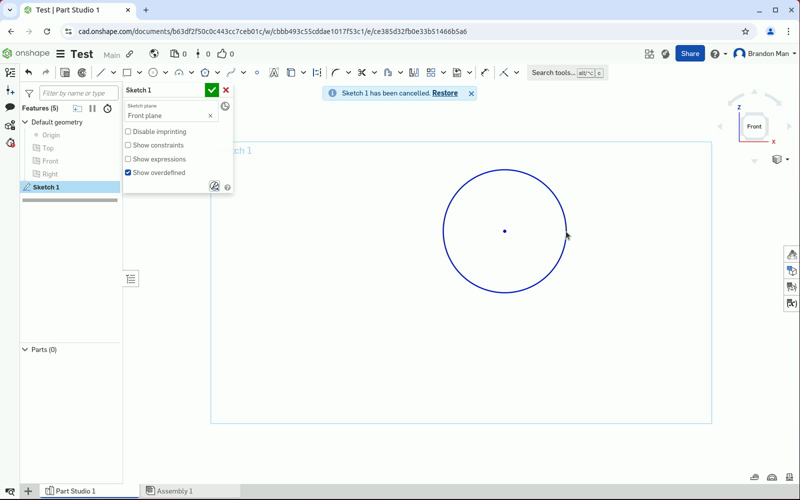
key_down(shift)
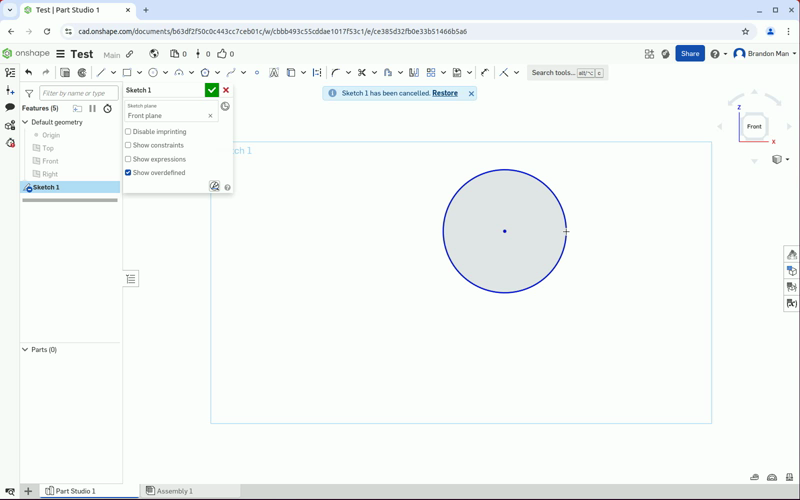
mouse_move(504, 231)
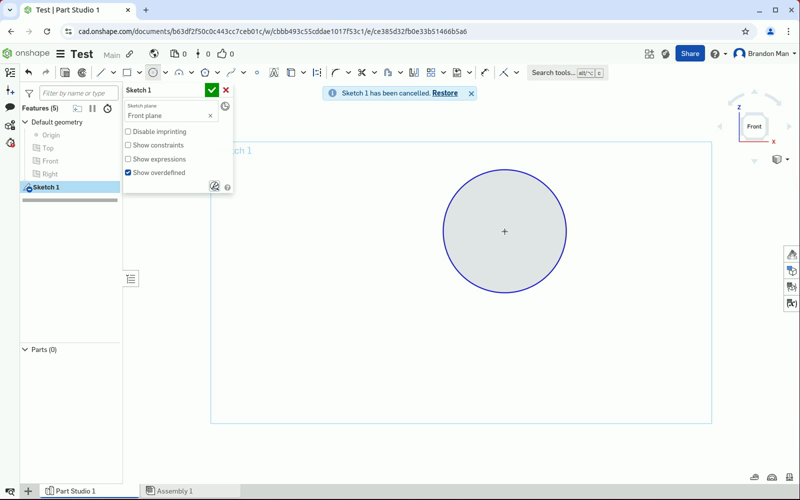
click(504, 231)
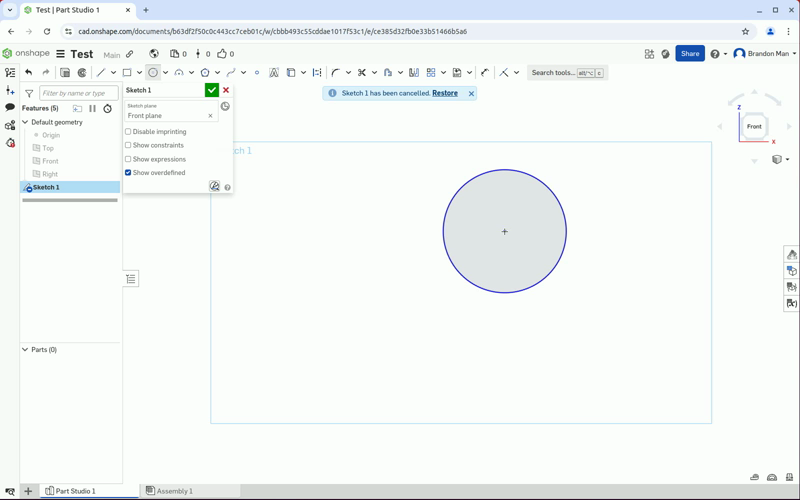
key_up(shift)
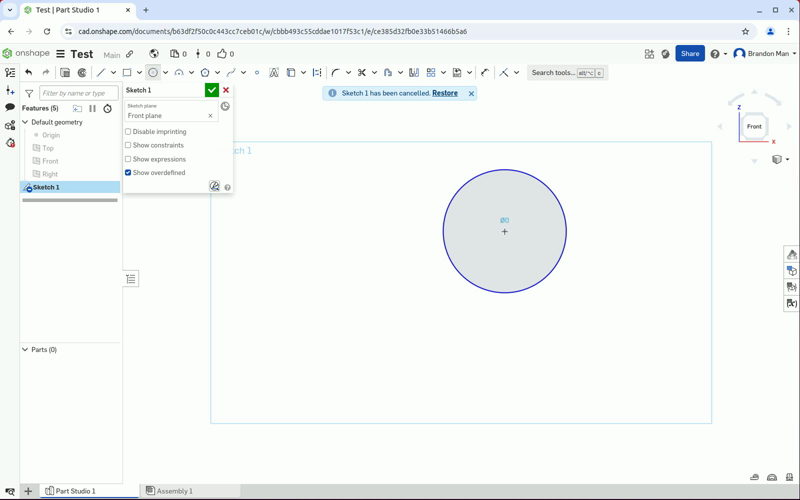
mouse_move(547, 231)
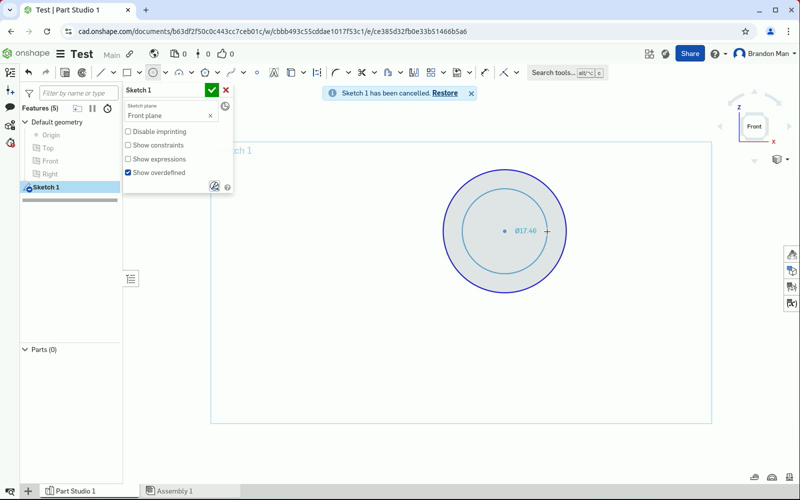
click(547, 231)
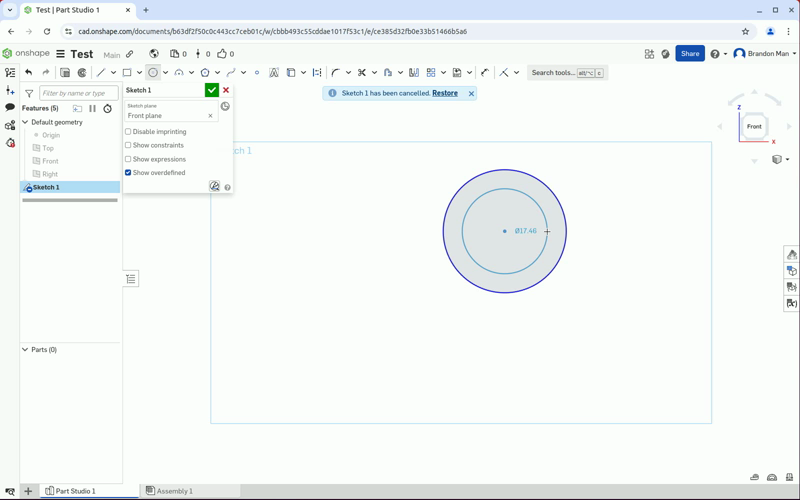
key(esc)
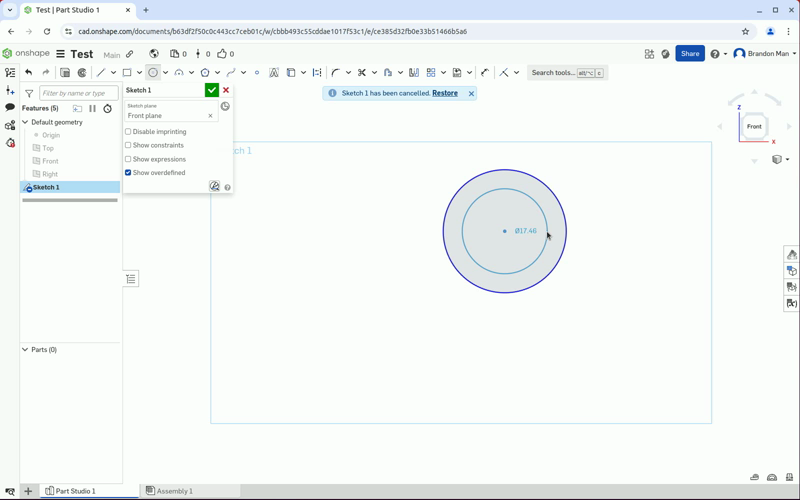
mouse_move(454, 213)
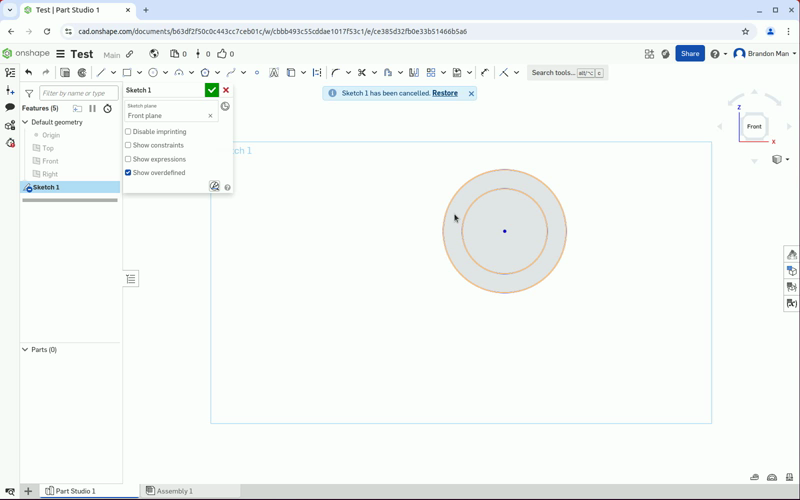
click(454, 213)
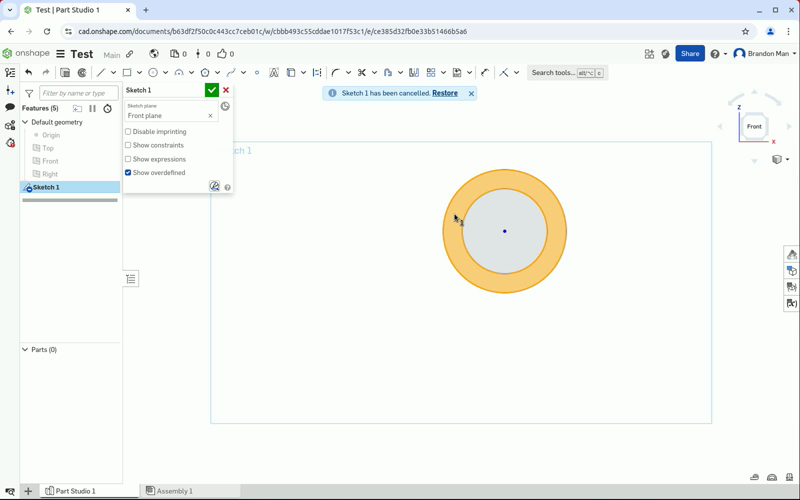
mouse_move(73, 352)
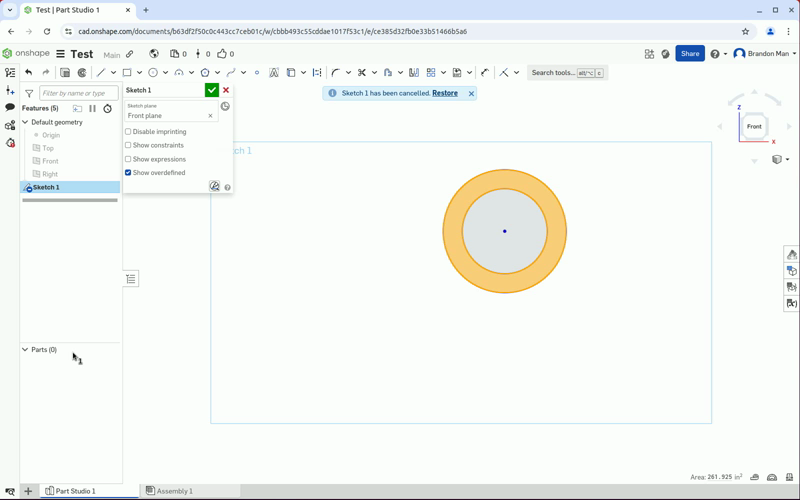
key(shift+y)
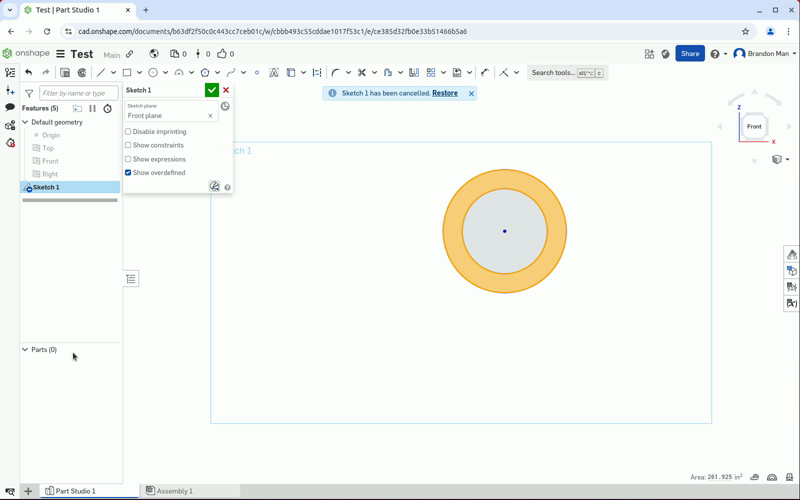
key(shift+e)
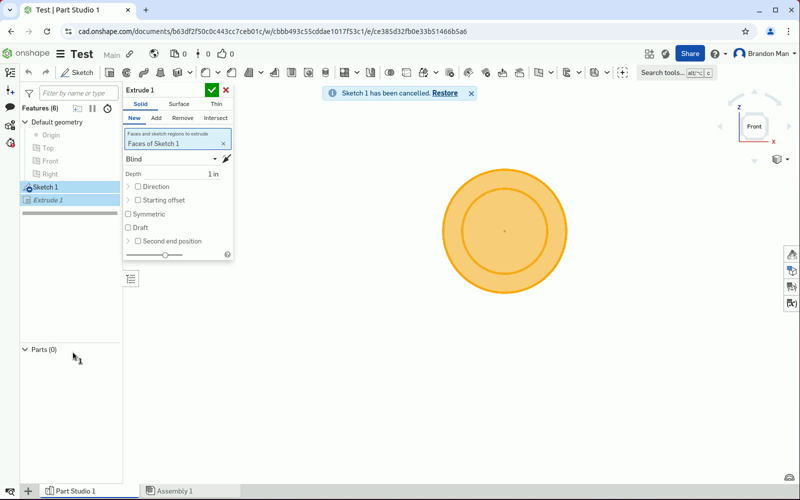
mouse_move(143, 106)
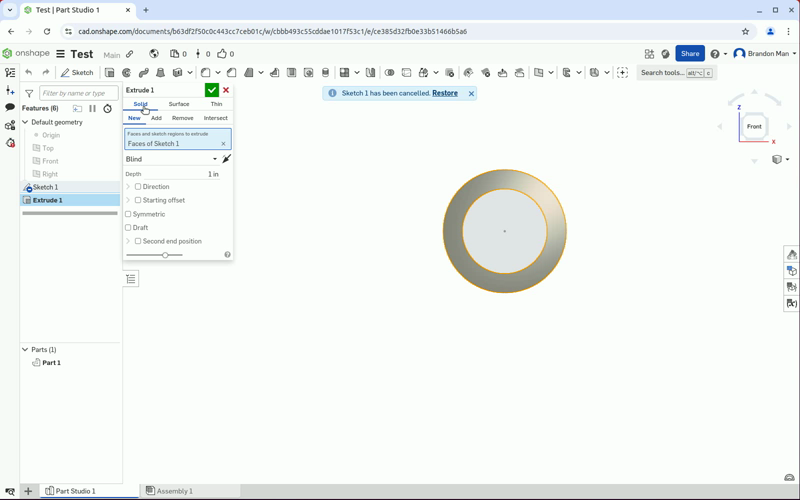
click(143, 106)
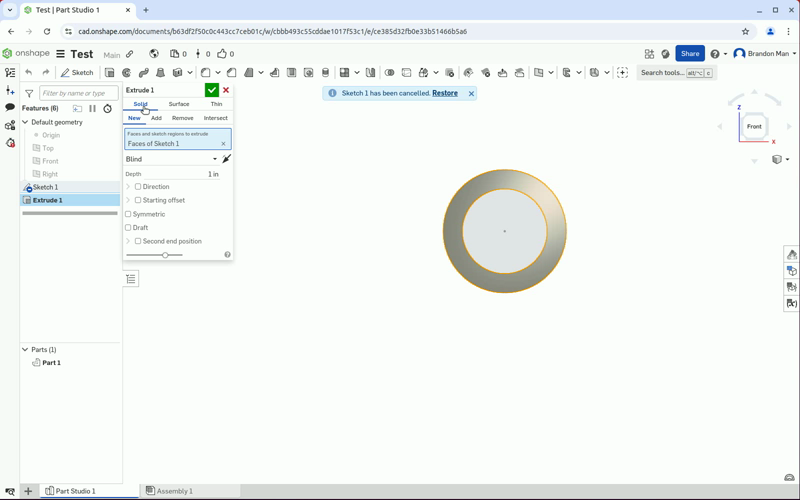
mouse_move(137, 120)
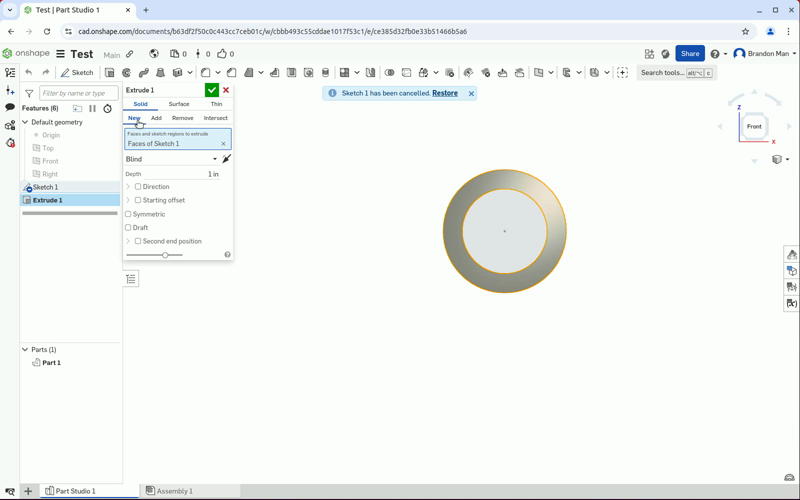
click(137, 120)
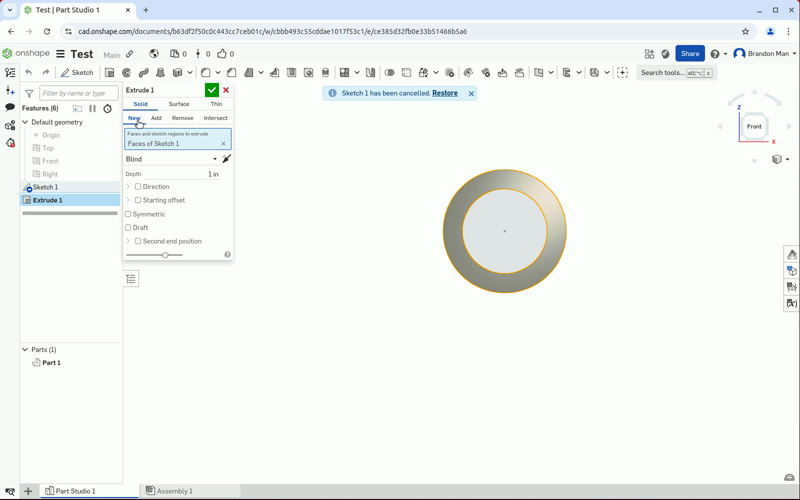
key(tab, 4)
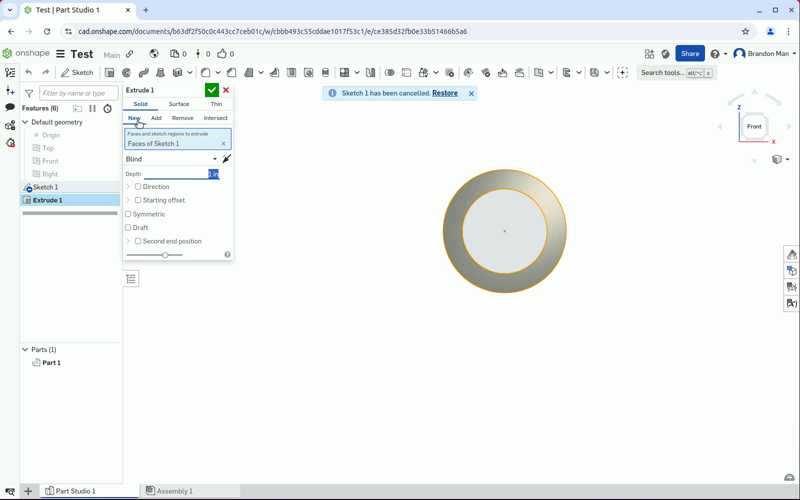
text(2.407)
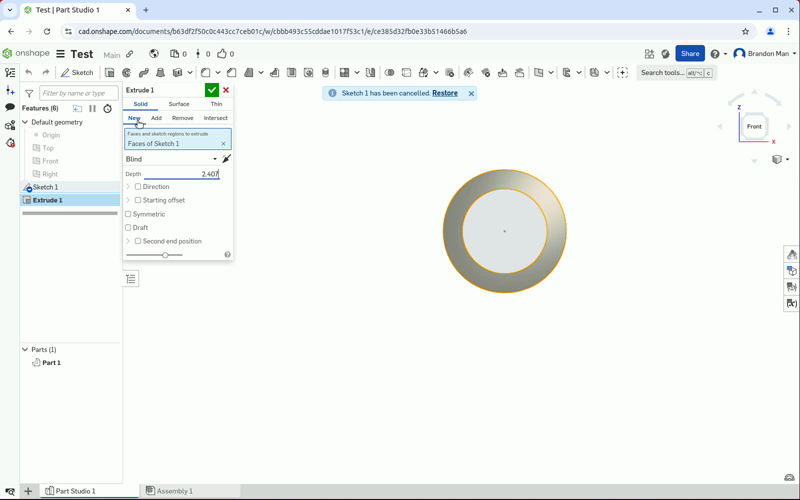
key(enter)
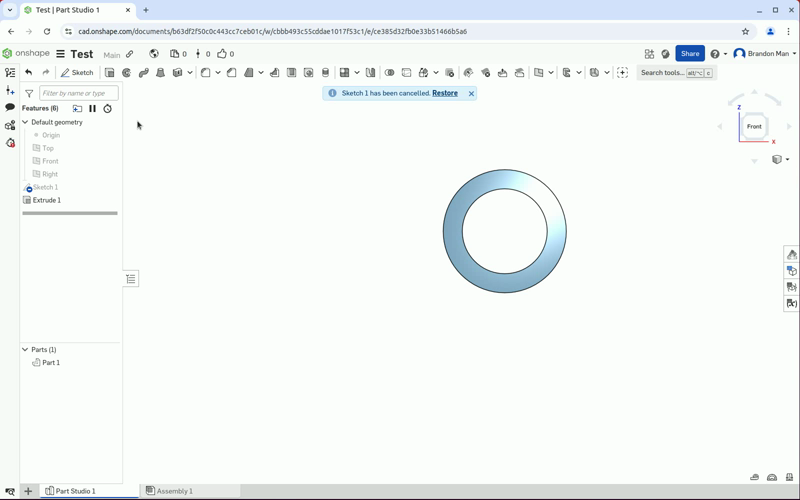
key(shift+h)
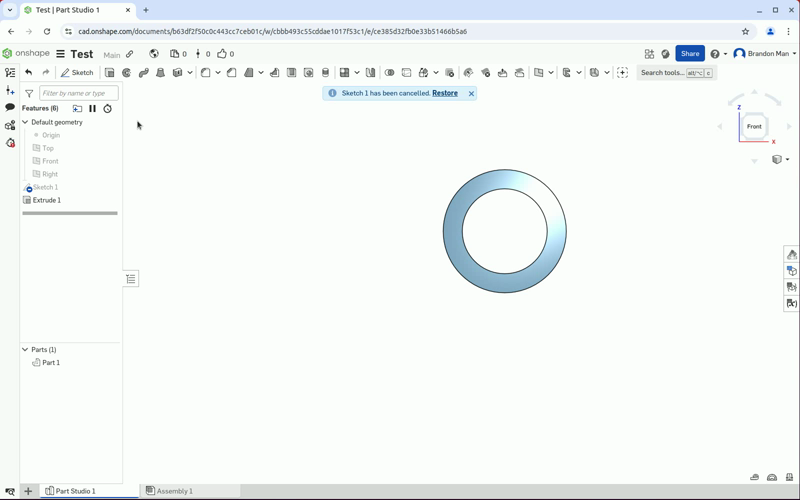
key(shift+h)
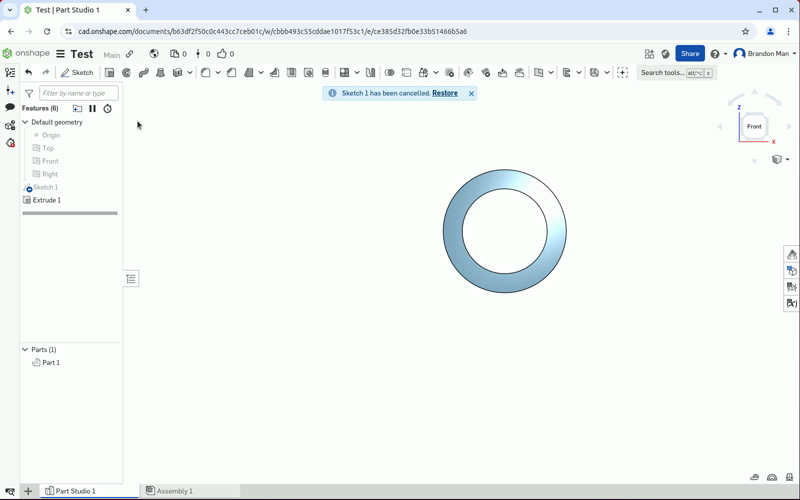
mouse_move(73, 189)
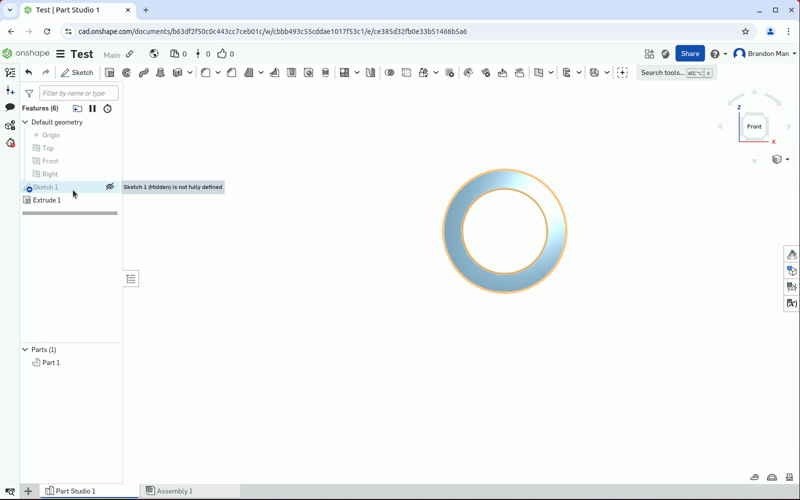
click(73, 189)
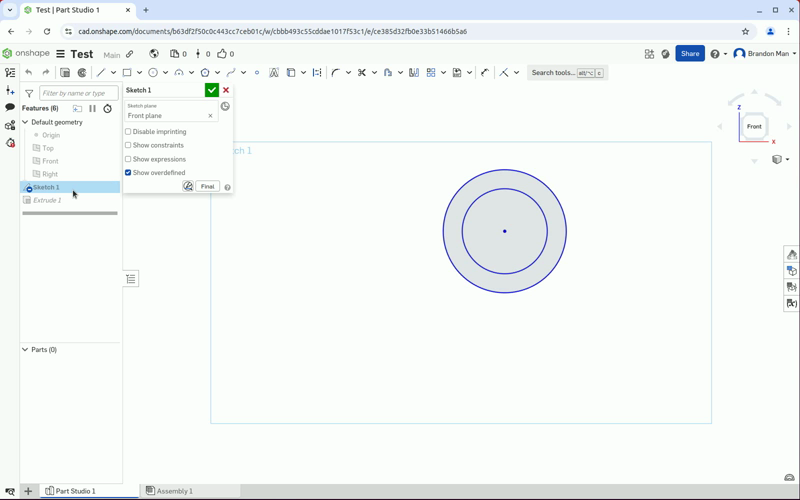
mouse_move(229, 92)
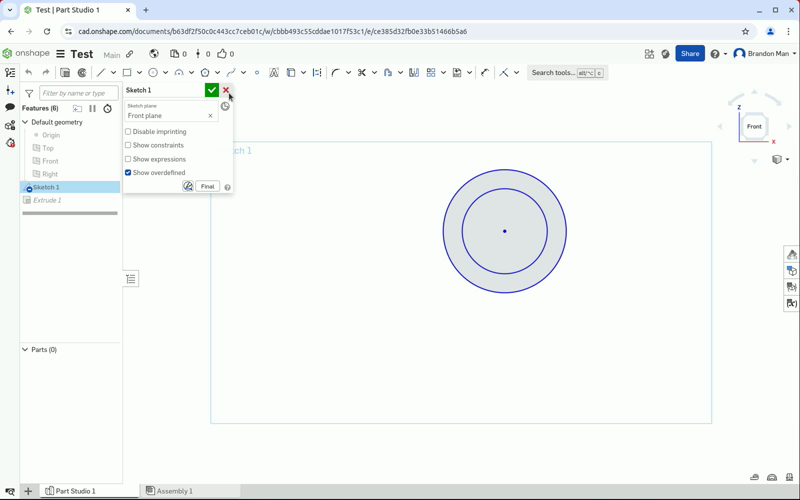
click(229, 92)
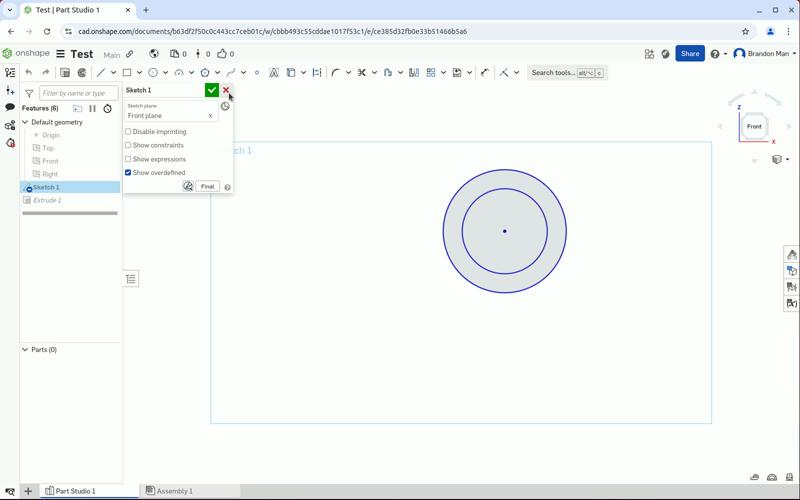
key(shift+s)
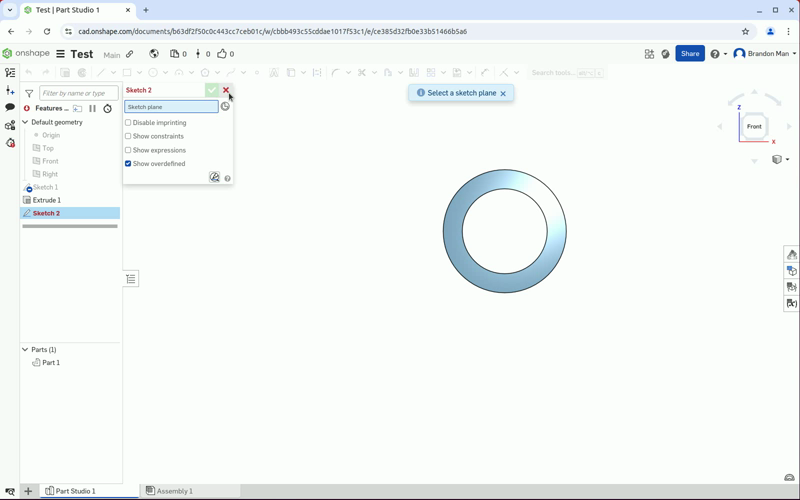
mouse_move(73, 163)
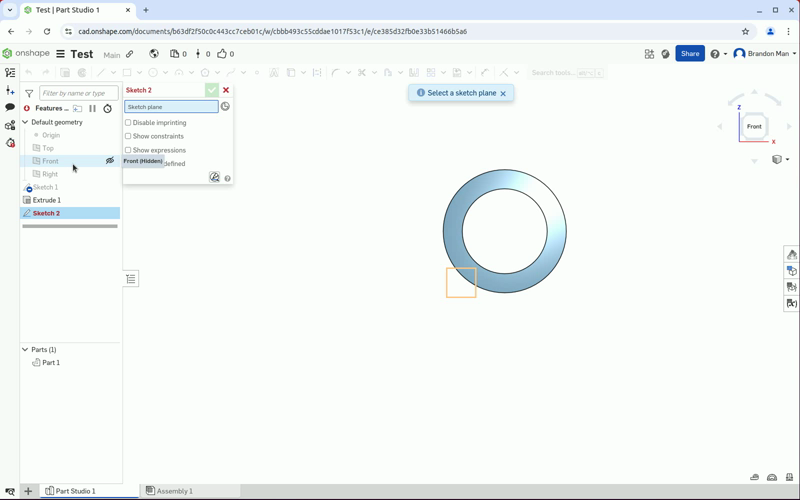
click(73, 163)
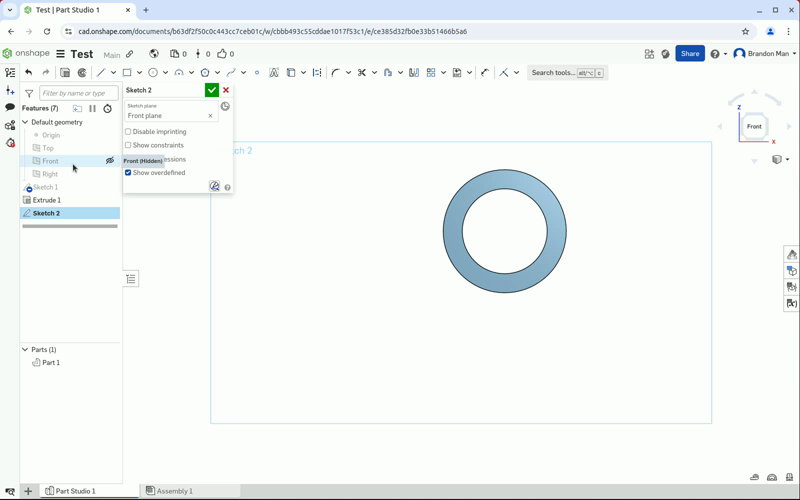
mouse_move(73, 352)
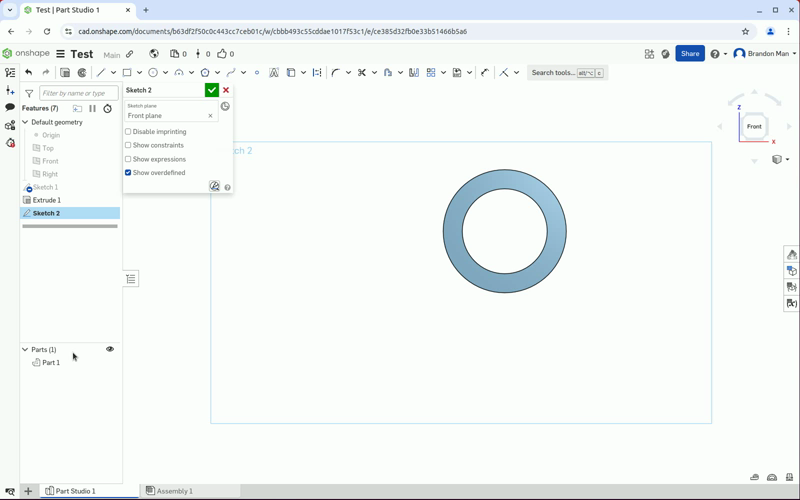
key(y)
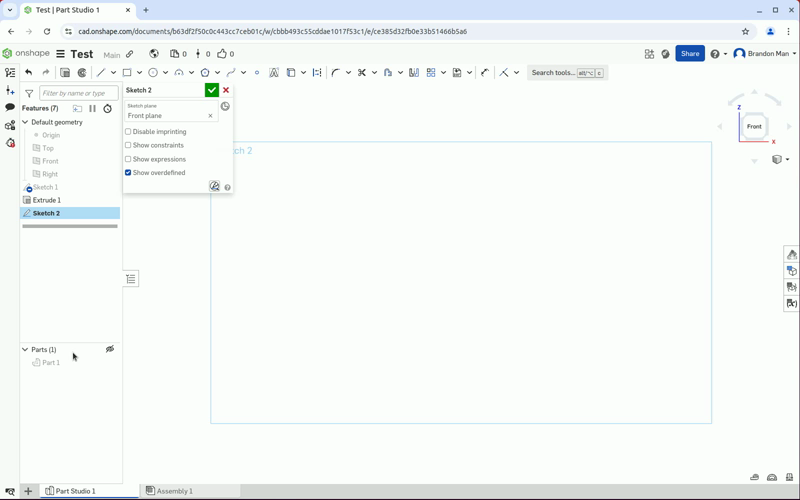
key(c)
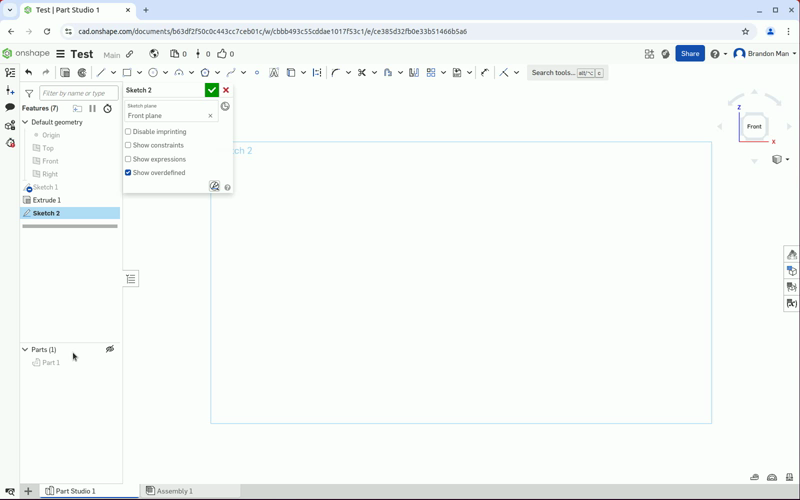
key_down(shift)
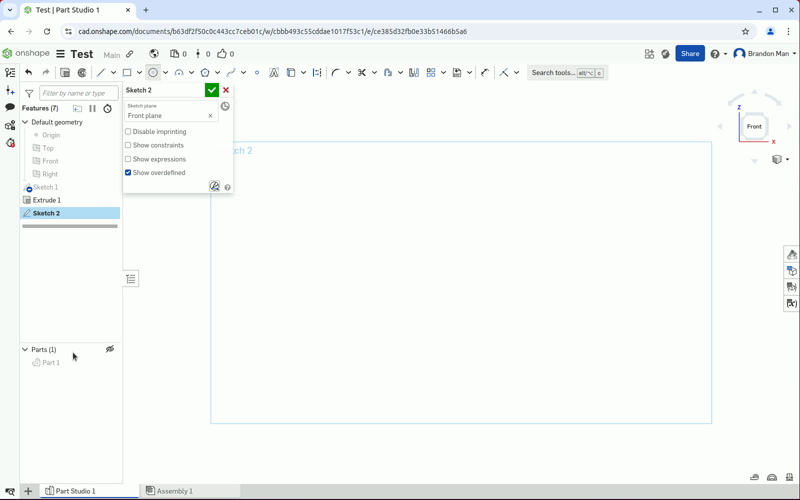
mouse_move(505, 231)
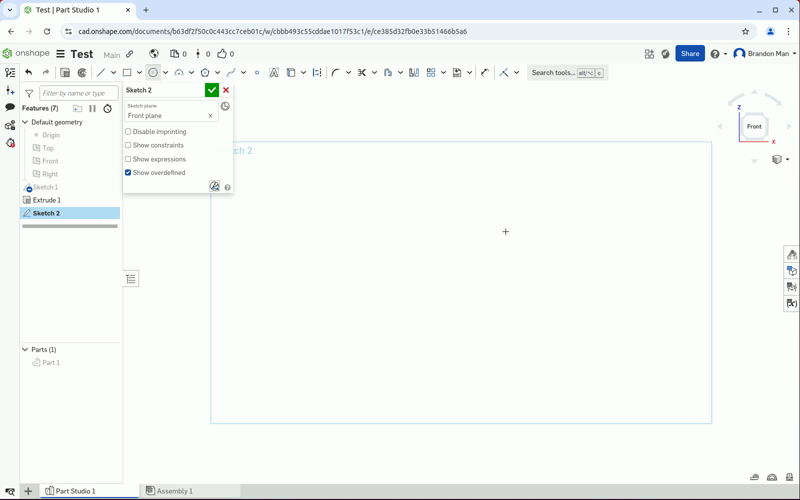
click(505, 231)
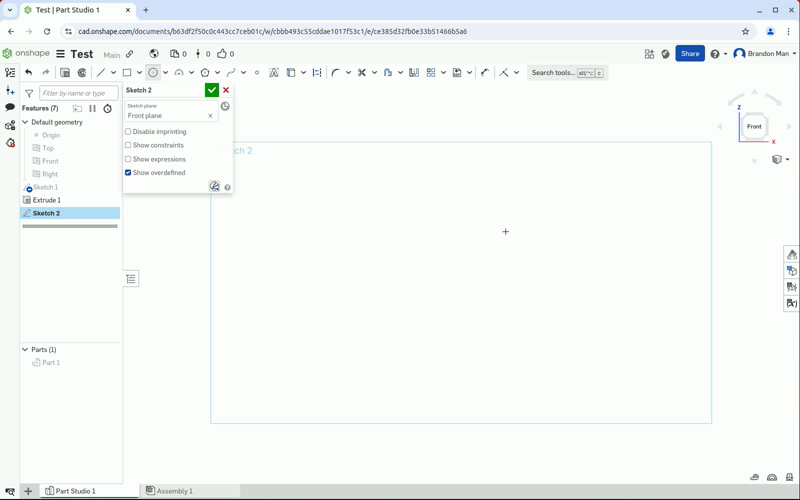
key_up(shift)
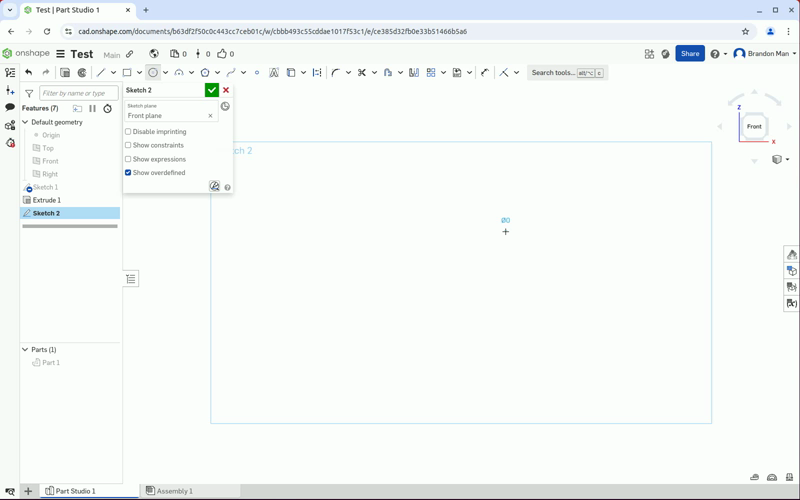
mouse_move(549, 231)
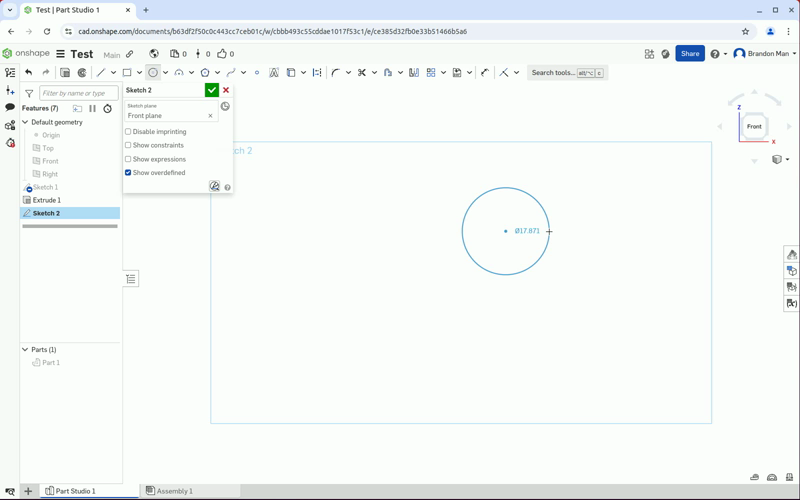
click(549, 231)
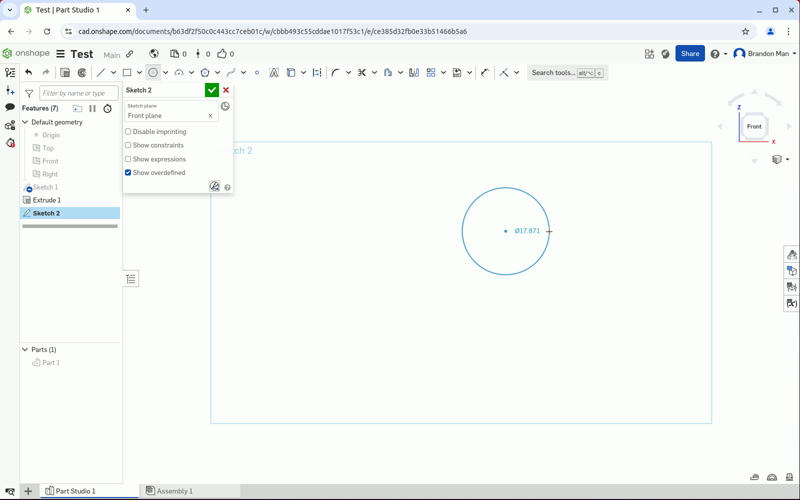
key(esc)
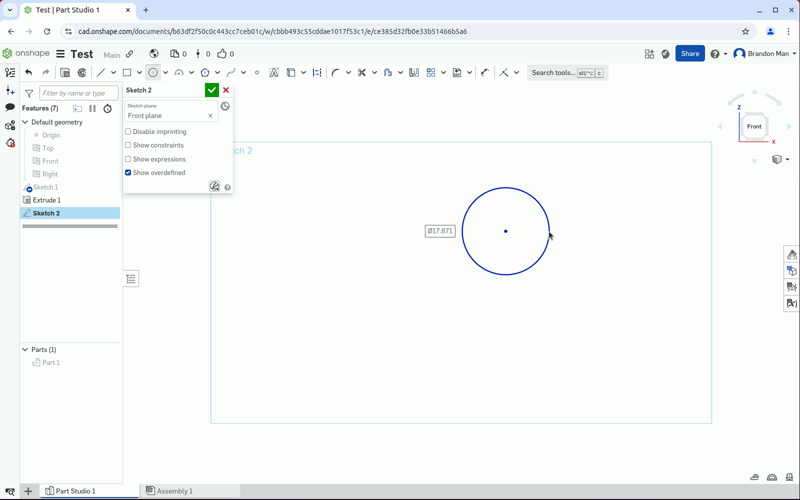
key(c)
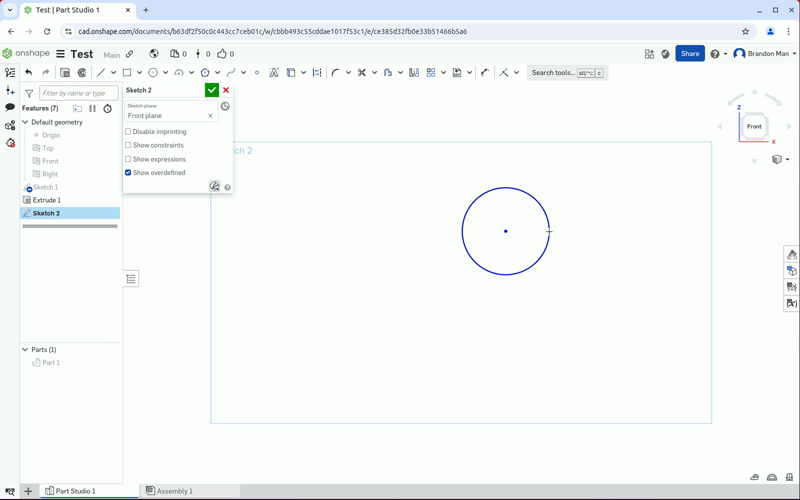
key_down(shift)
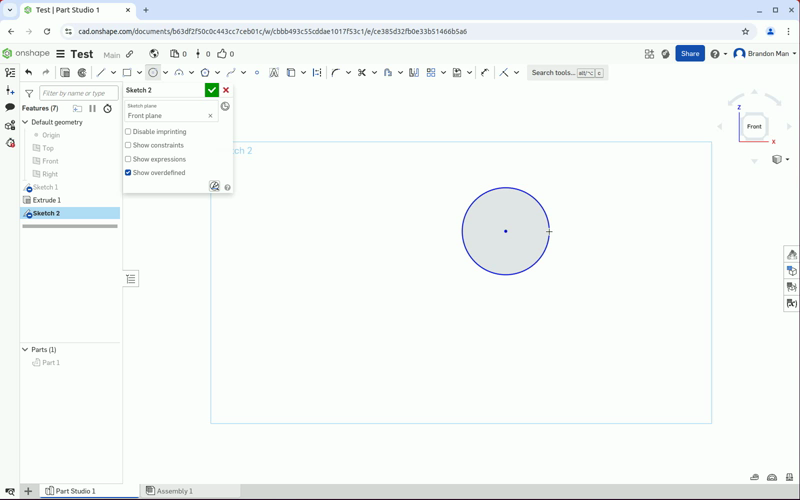
mouse_move(505, 231)
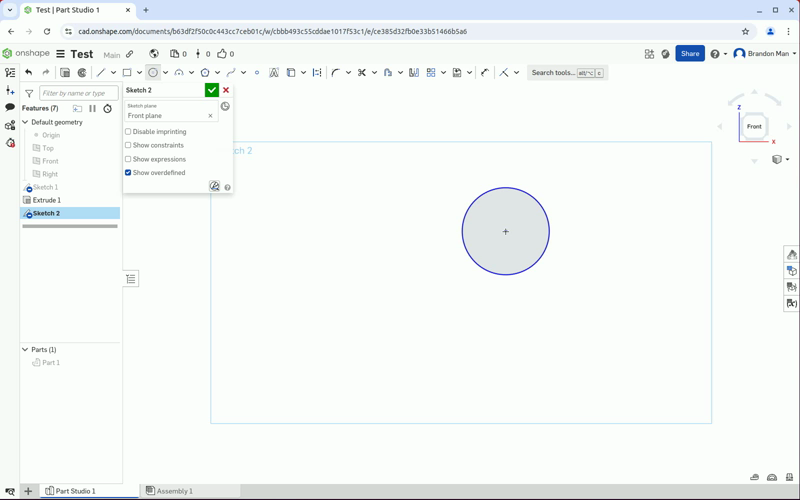
click(505, 231)
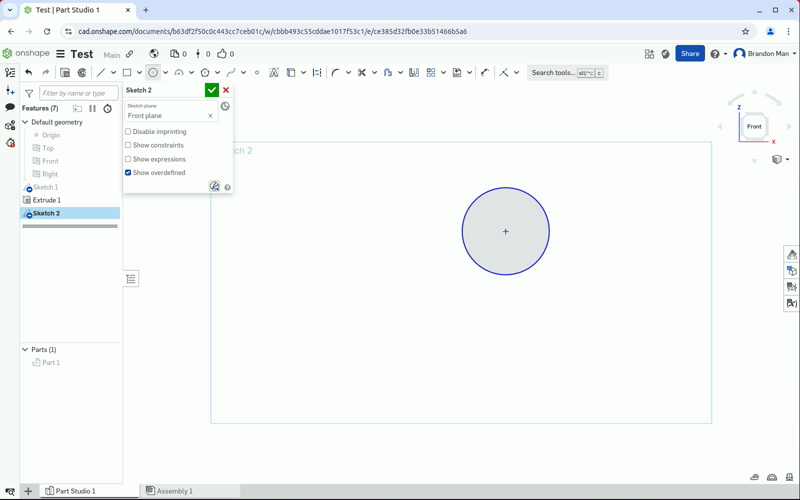
key_up(shift)
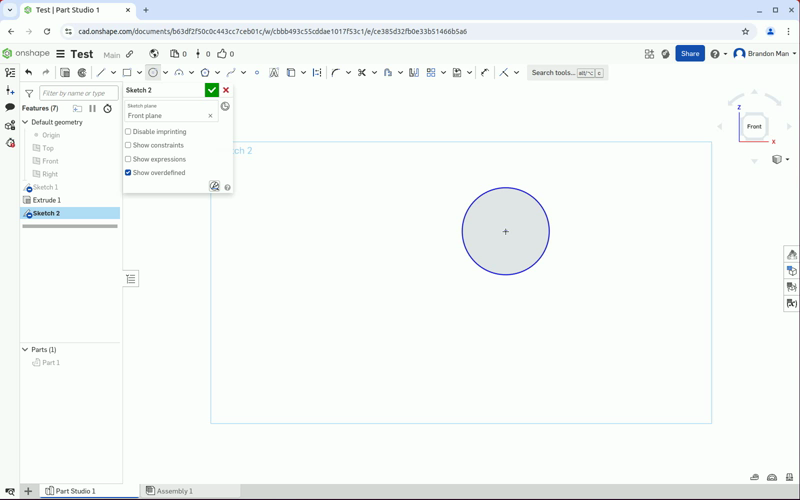
mouse_move(536, 231)
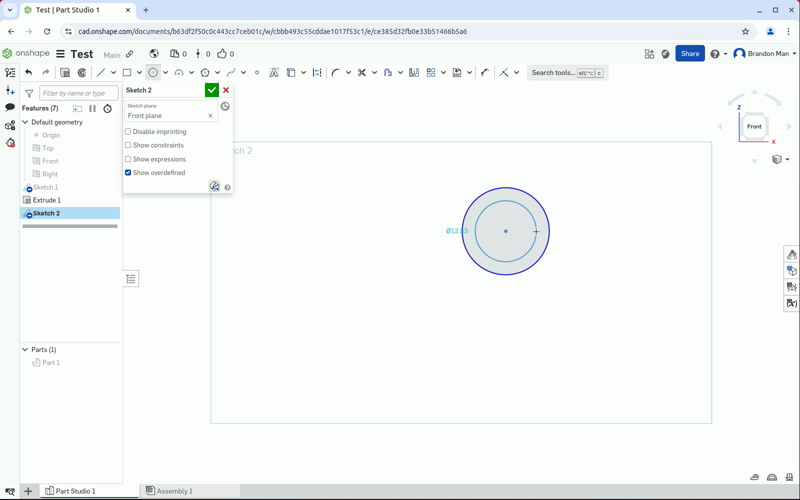
click(536, 231)
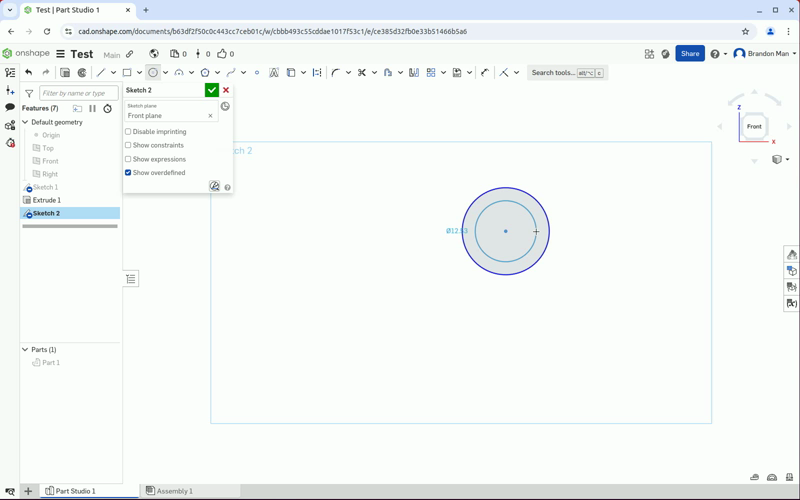
key(esc)
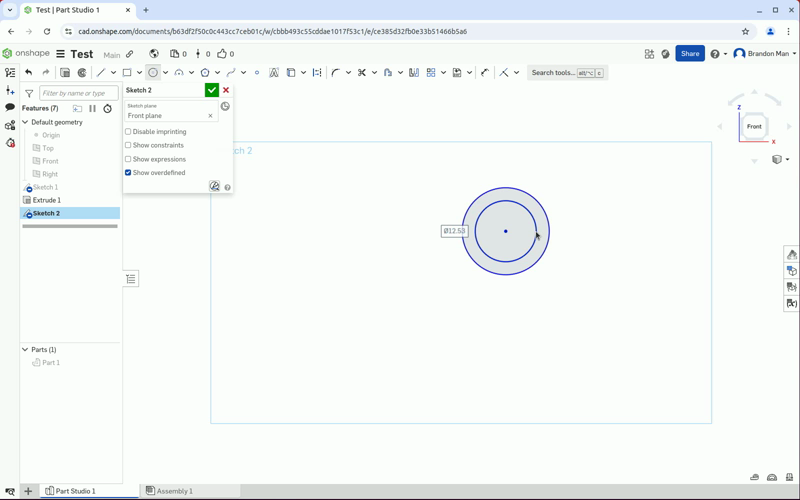
mouse_move(473, 239)
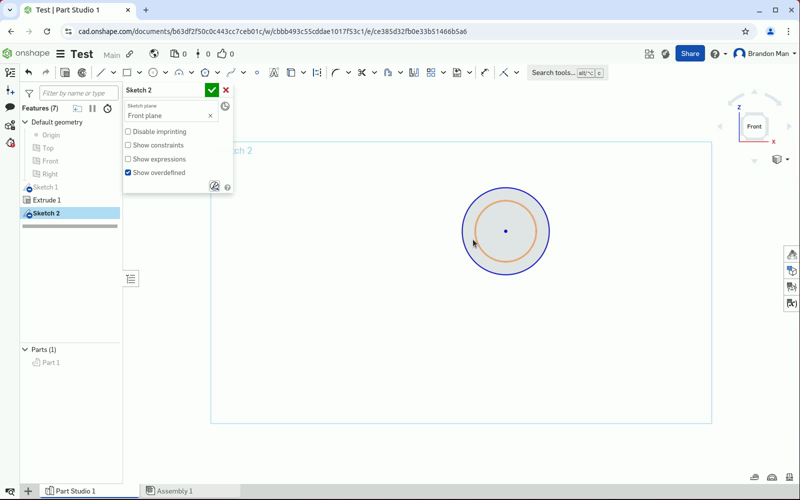
click(473, 239)
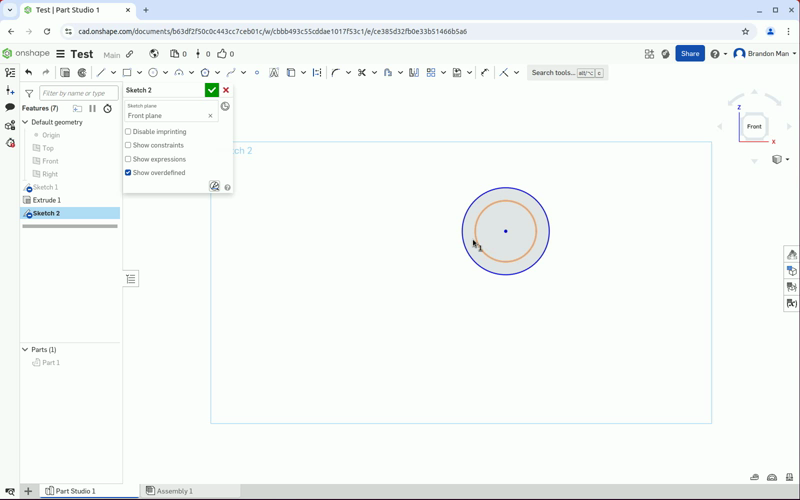
mouse_move(73, 352)
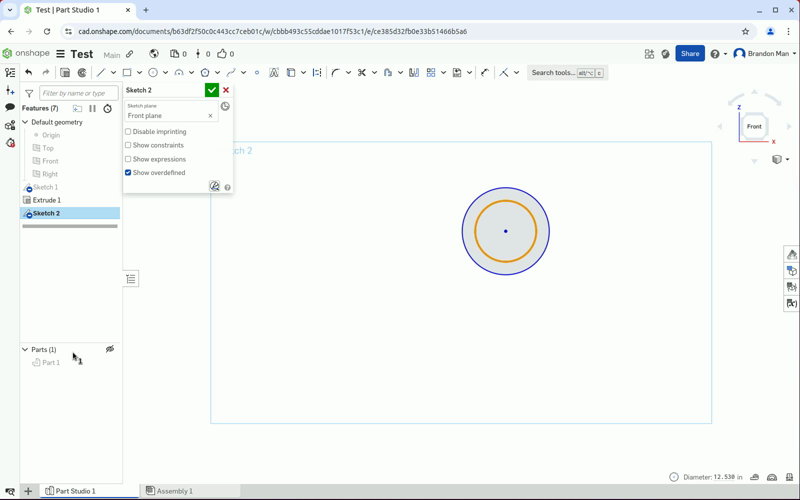
key(shift+y)
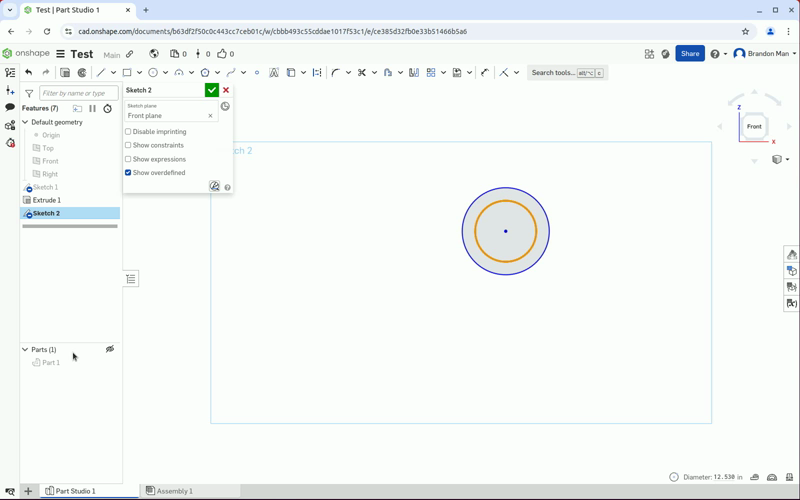
key(shift+e)
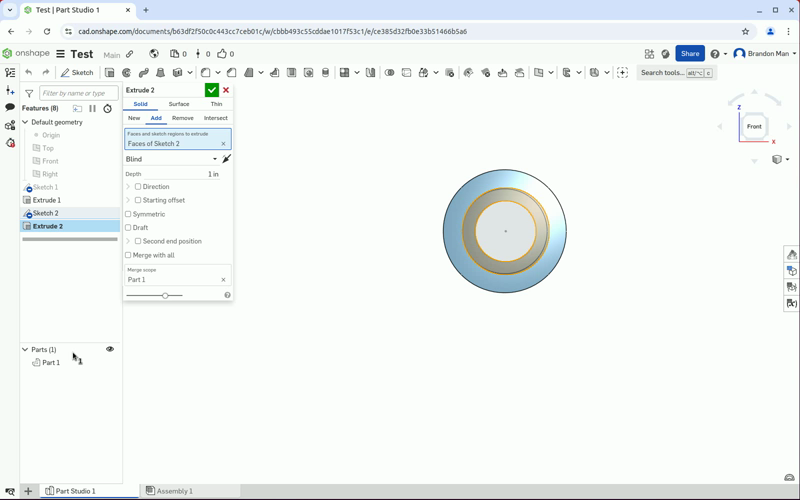
mouse_move(143, 106)
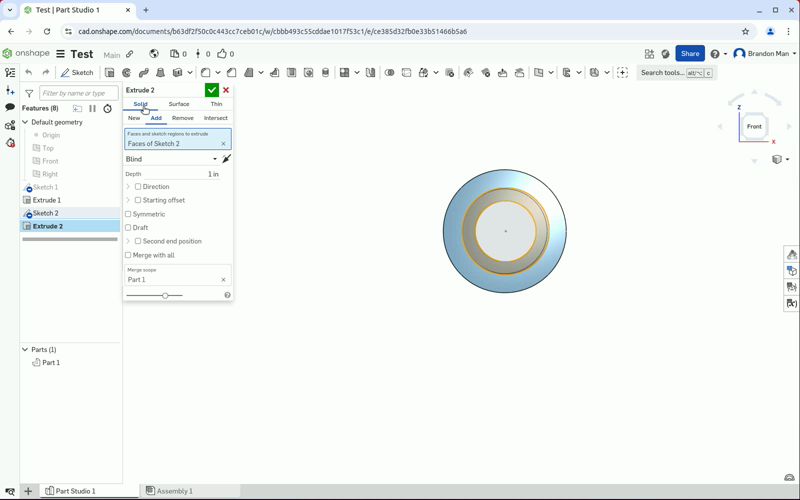
click(143, 106)
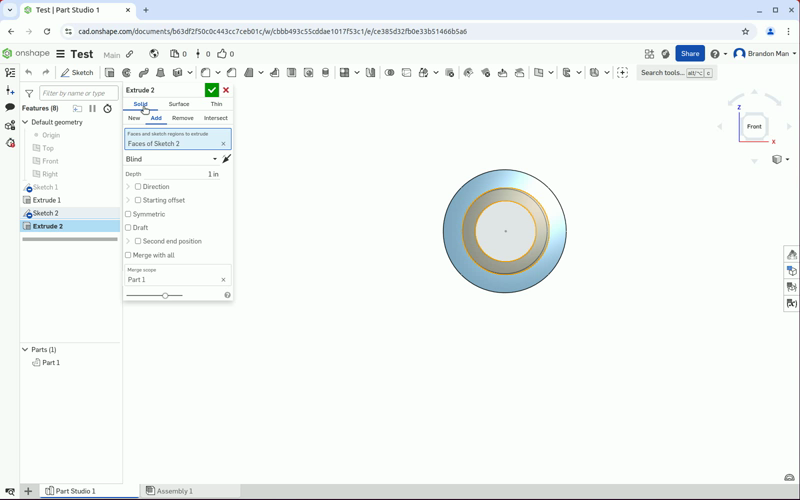
mouse_move(137, 120)
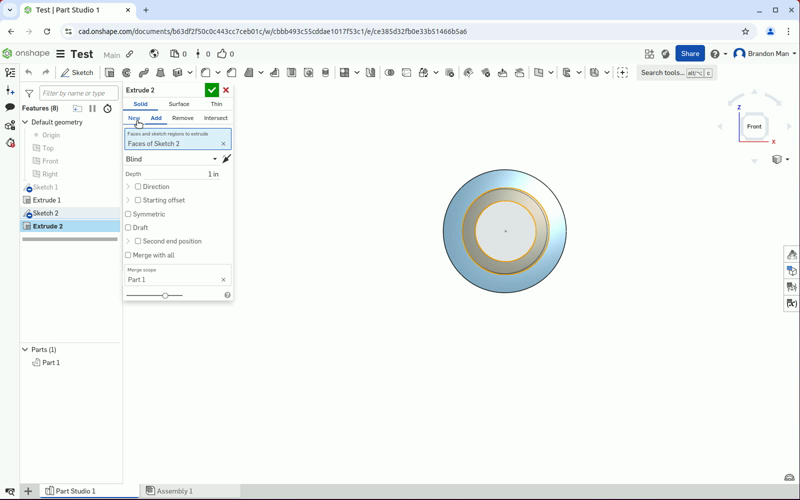
click(137, 120)
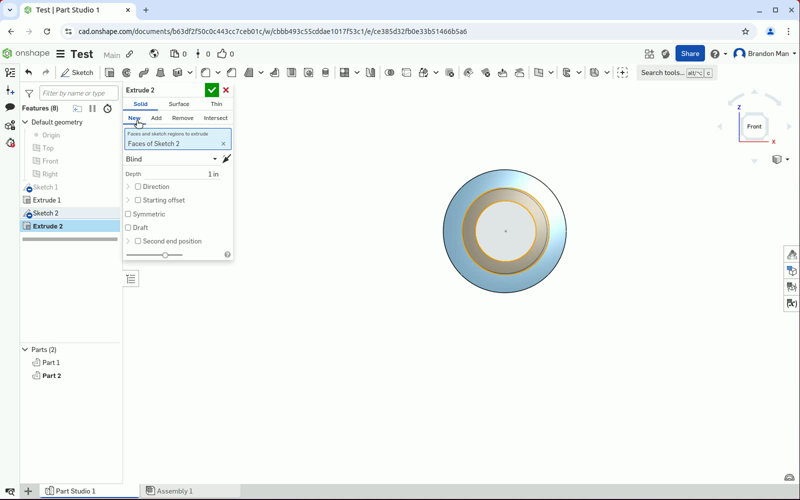
key(tab, 4)
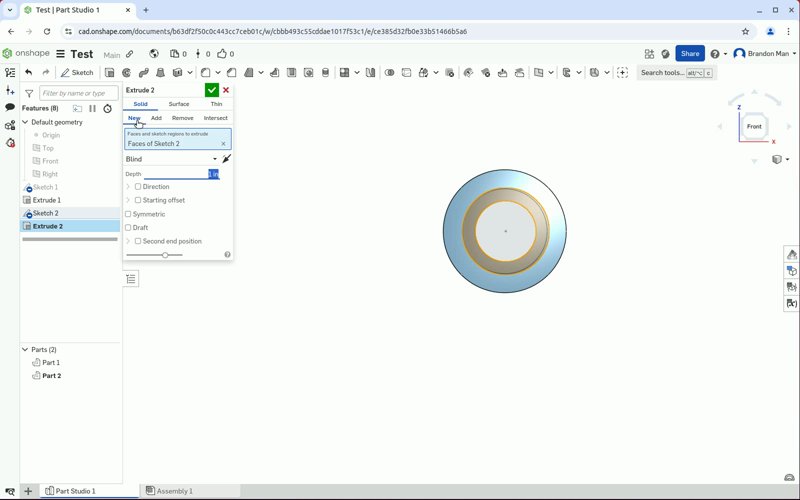
text(9.388)
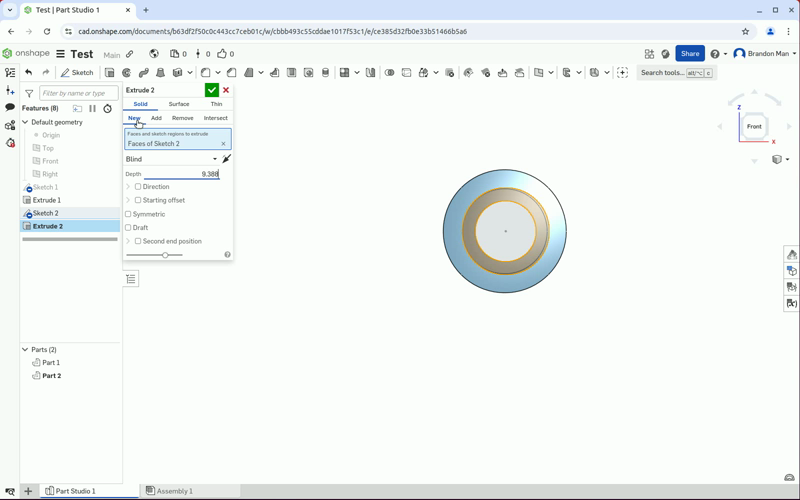
key(enter)
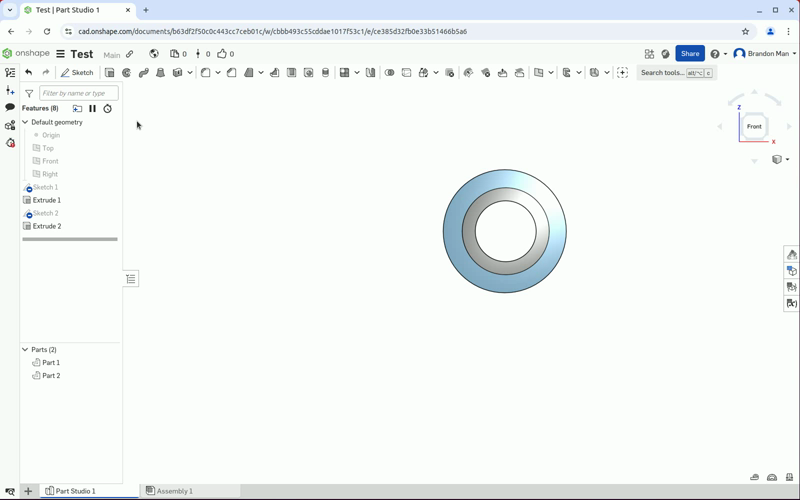
key(shift+h)
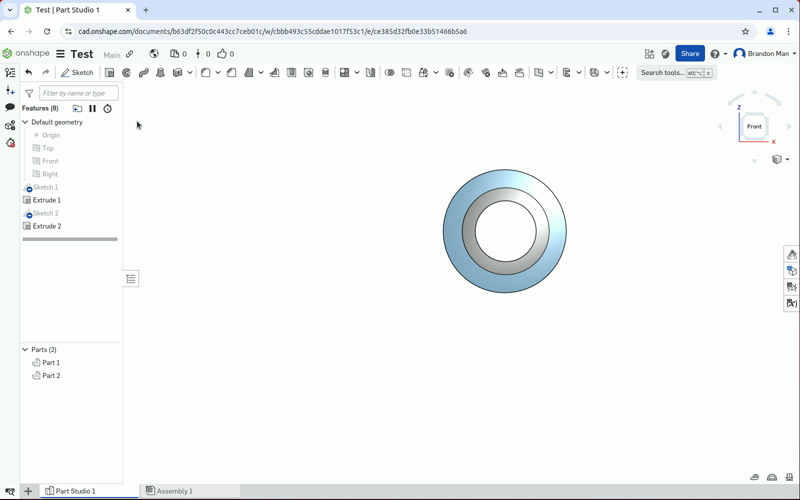
key(shift+h)
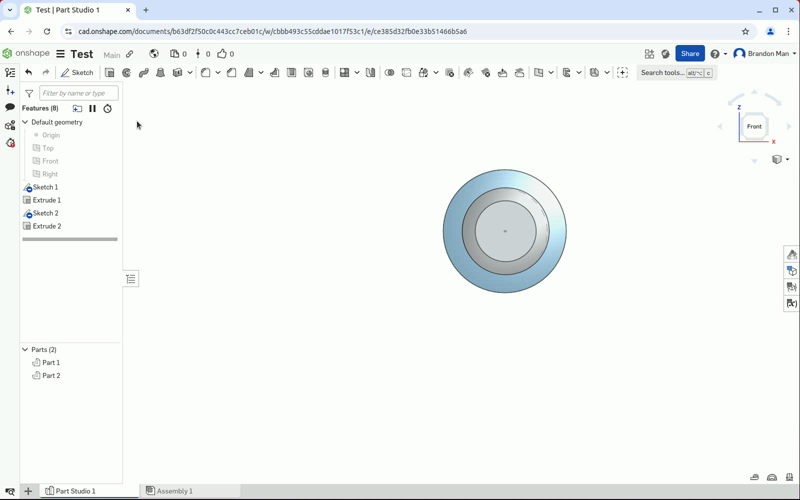
key(shift+7)
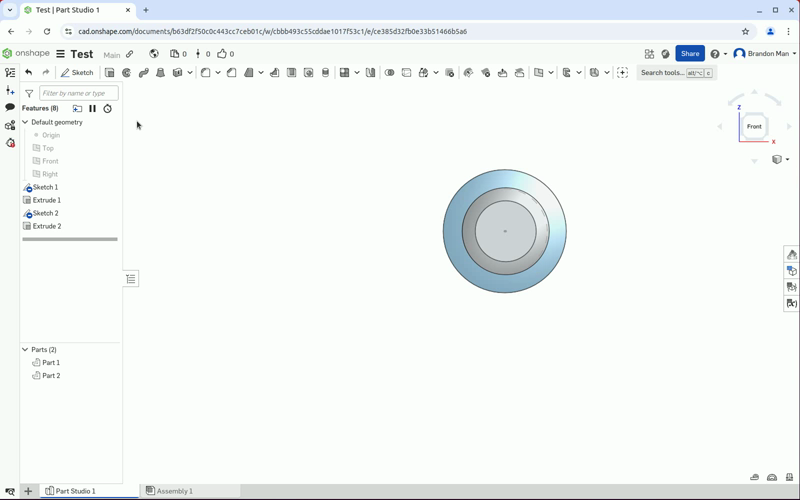
key(left, 2)
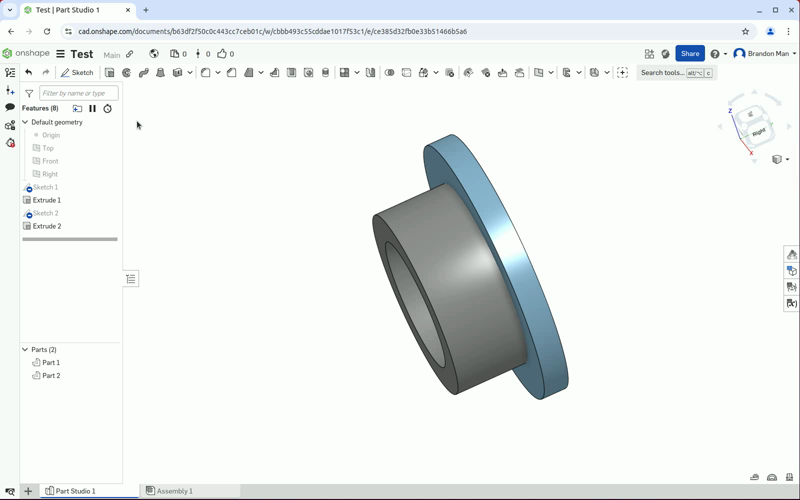
key(down, 2)
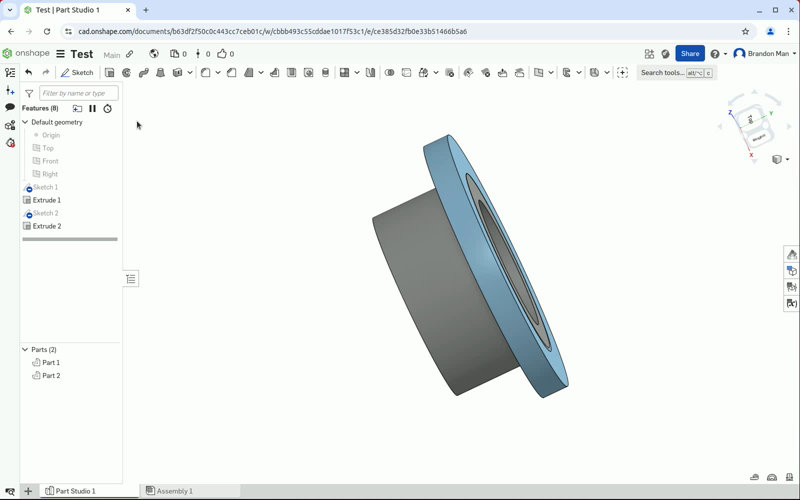
key(up, 2)
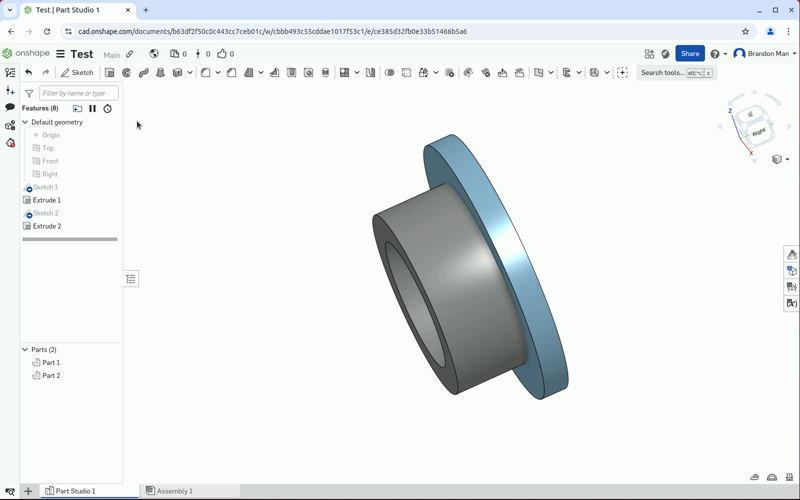
key(right, 2)
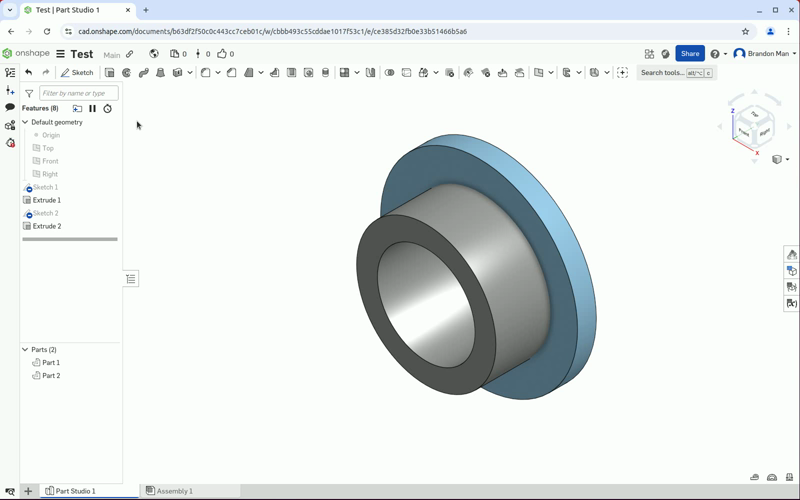
mouse_move(73, 189)
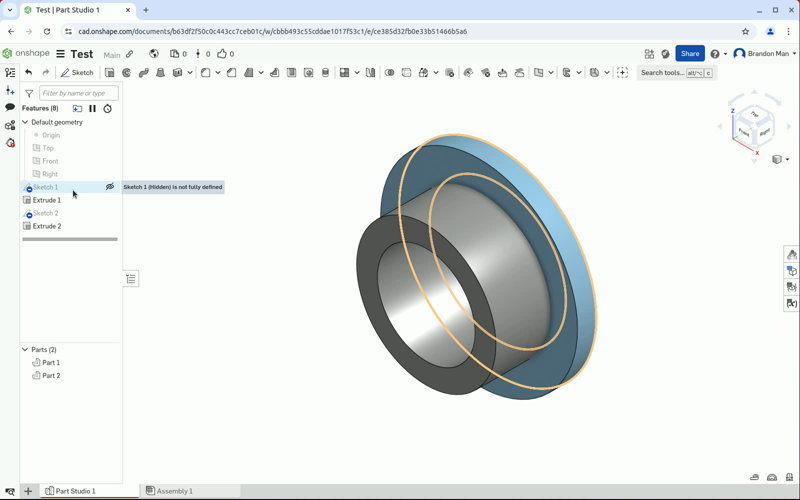
click(73, 189)